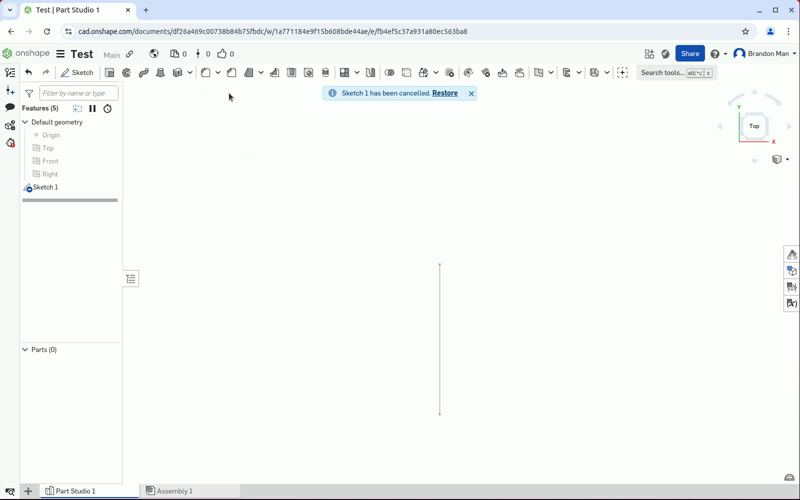
key(shift+h)
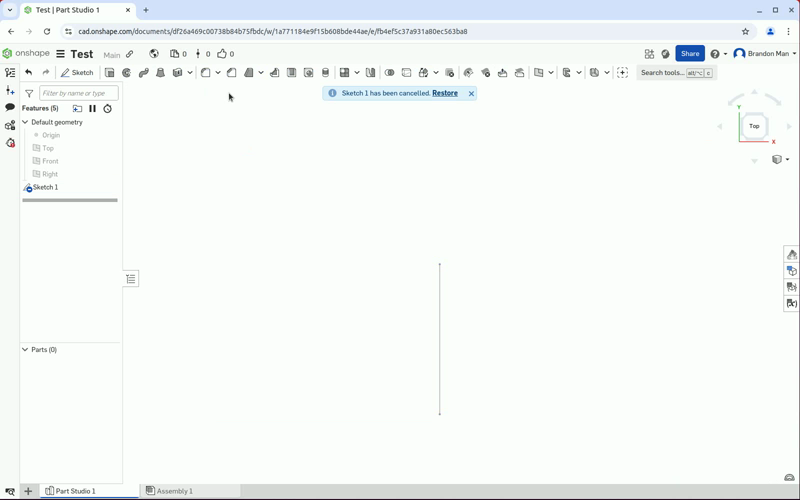
key(shift+s)
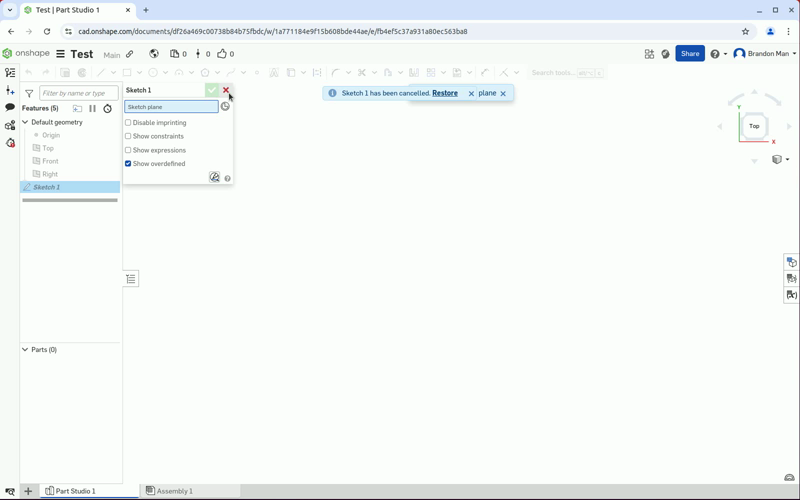
mouse_move(73, 150)
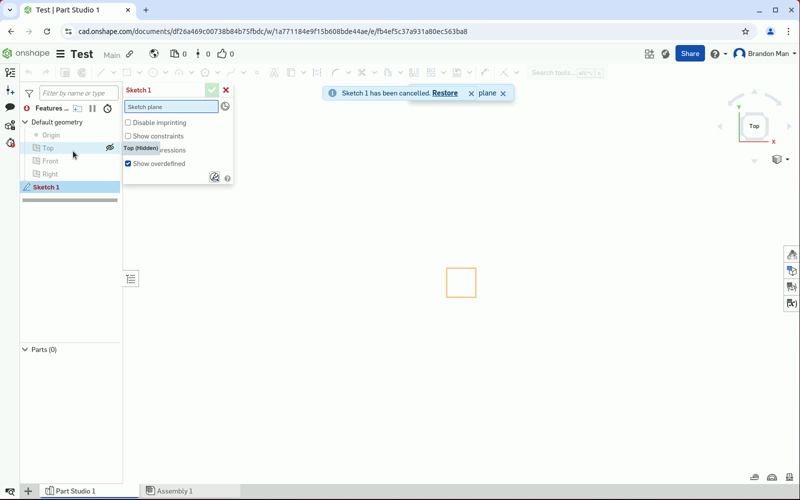
click(73, 150)
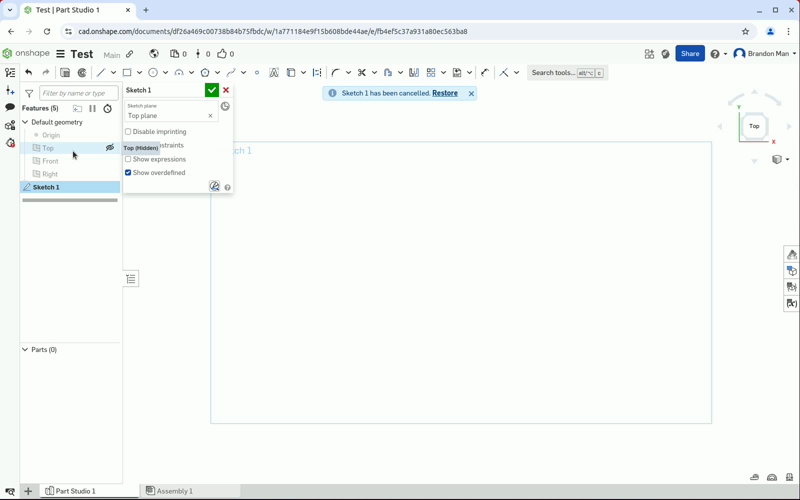
mouse_move(73, 352)
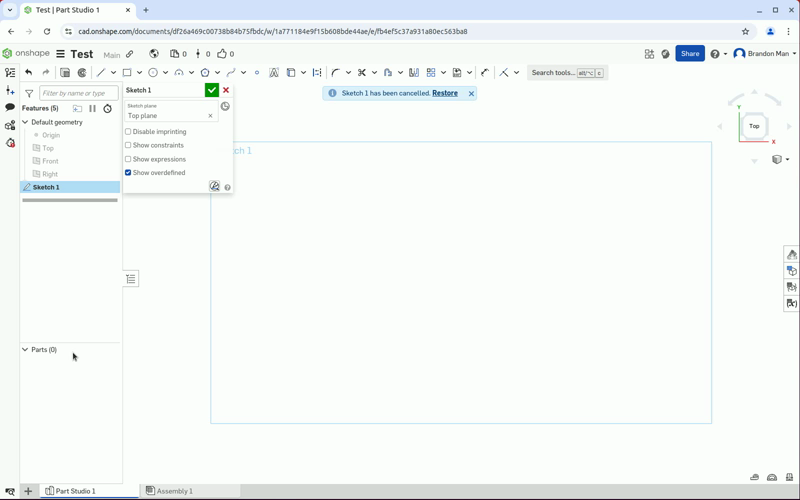
key(y)
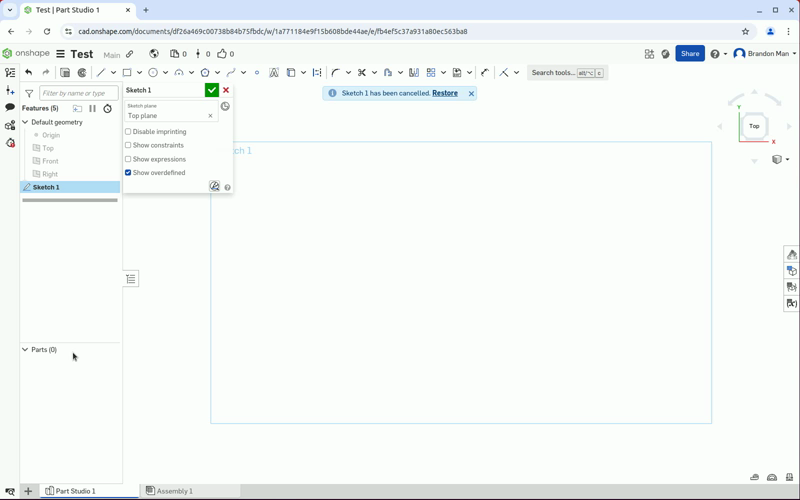
key(c)
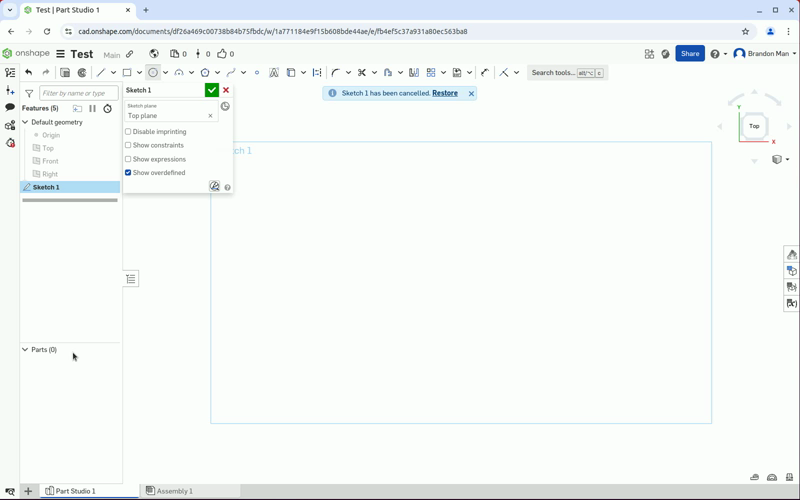
key_down(shift)
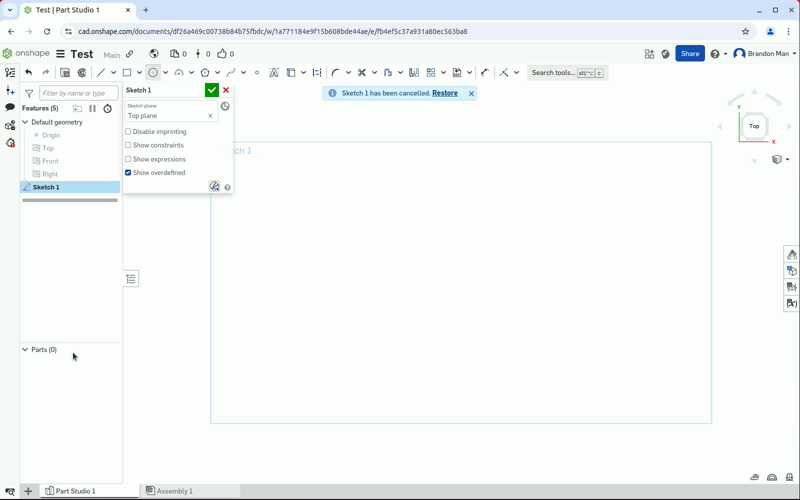
mouse_move(461, 282)
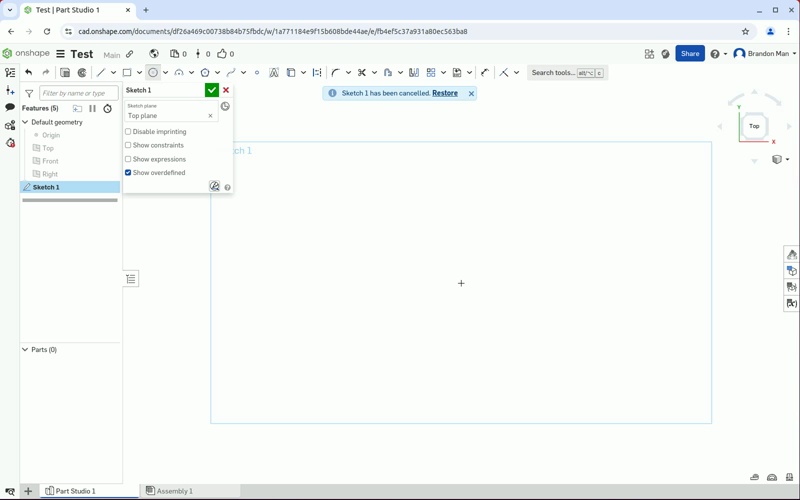
click(461, 282)
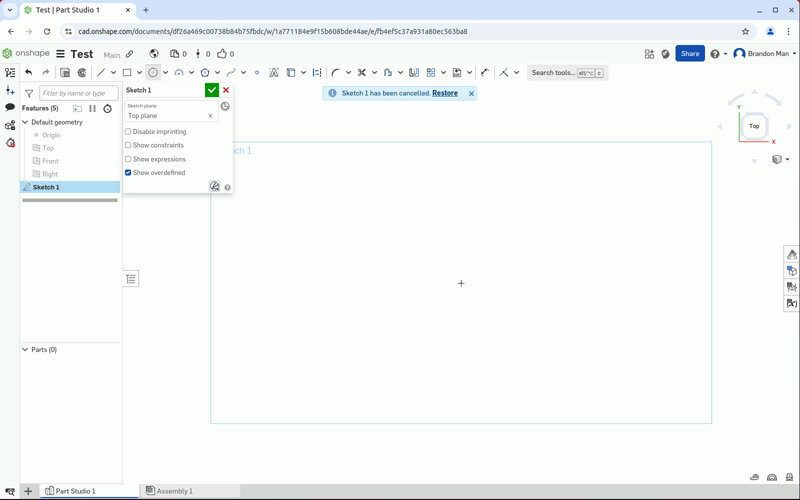
key_up(shift)
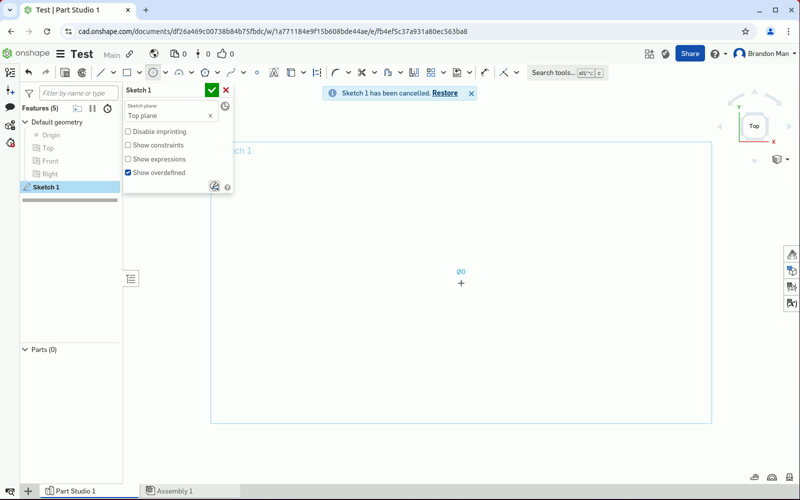
mouse_move(574, 282)
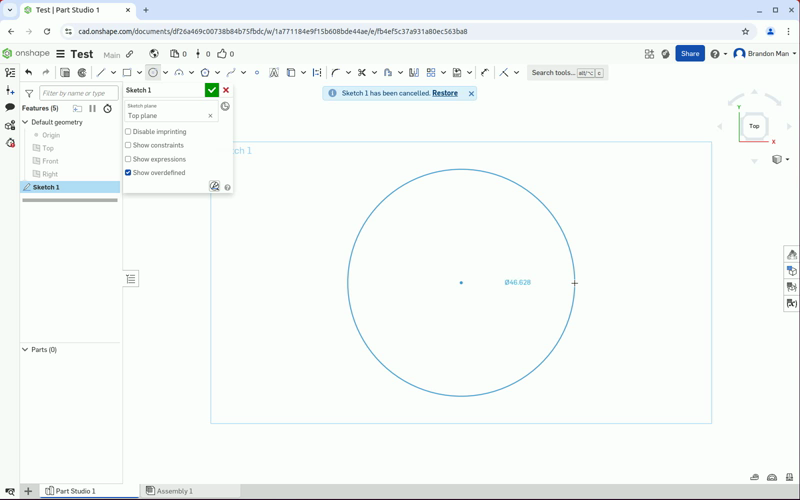
click(574, 282)
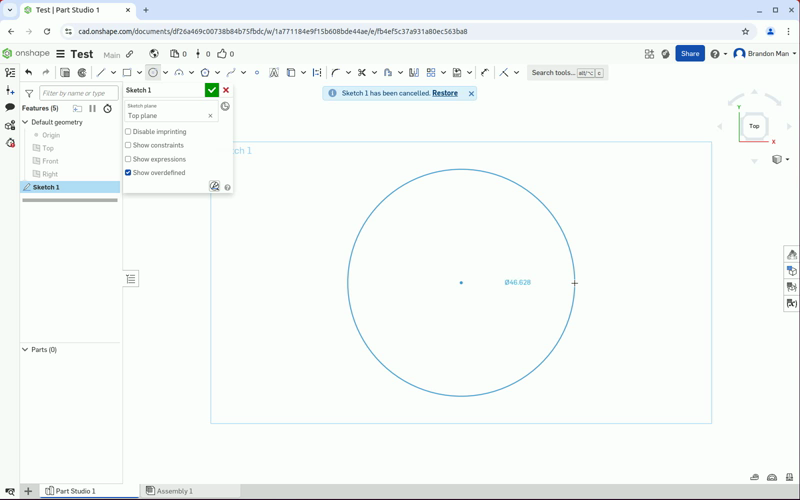
key(esc)
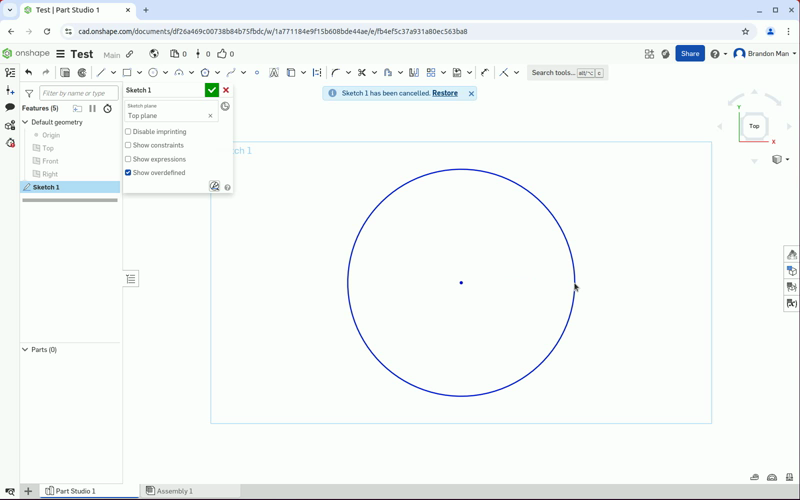
mouse_move(484, 306)
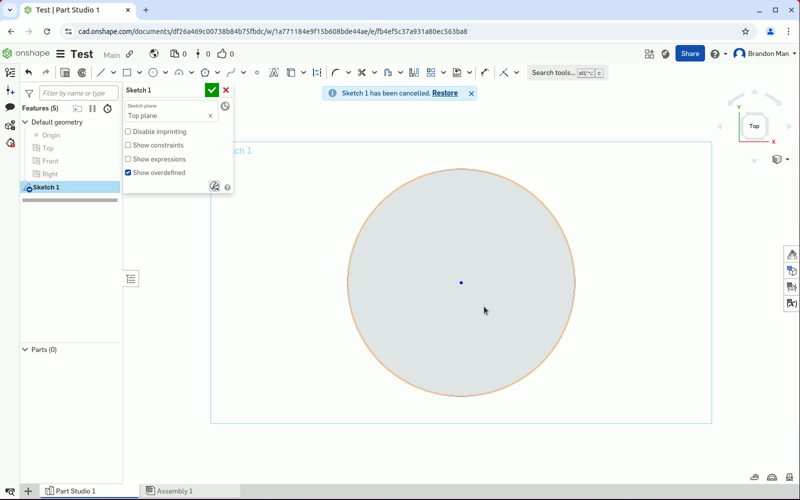
click(484, 306)
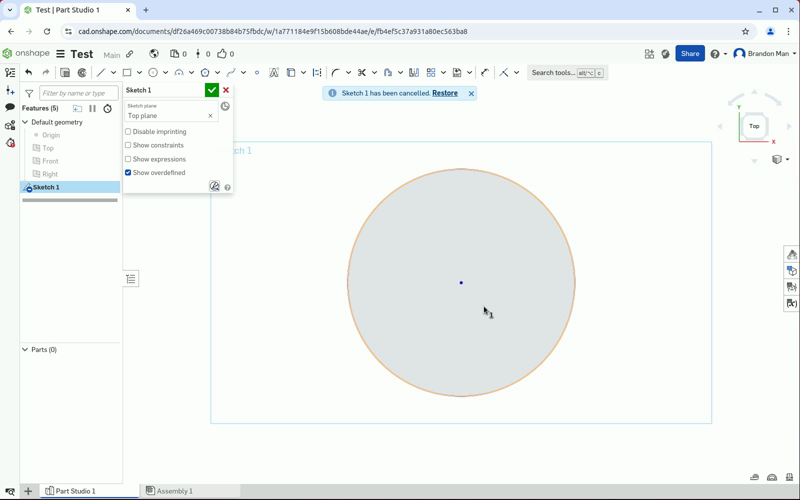
mouse_move(73, 352)
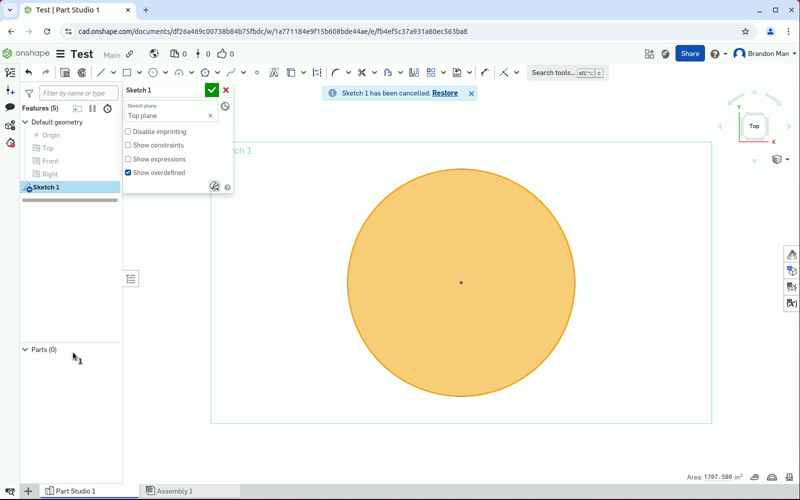
key(shift+y)
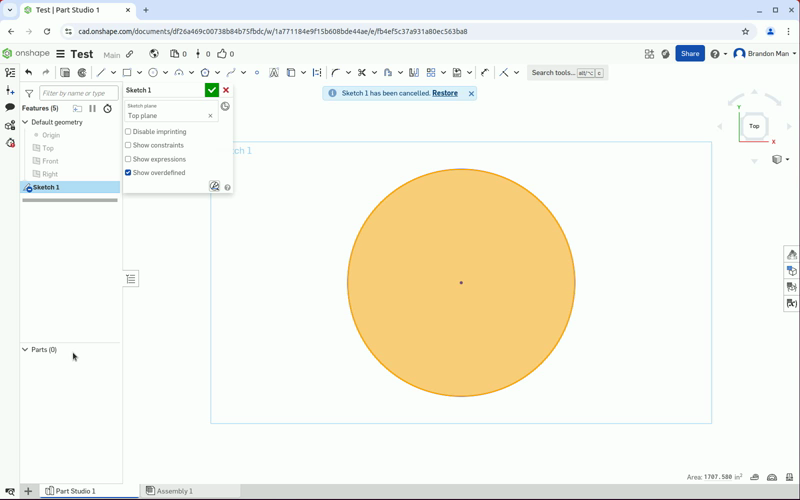
key(shift+e)
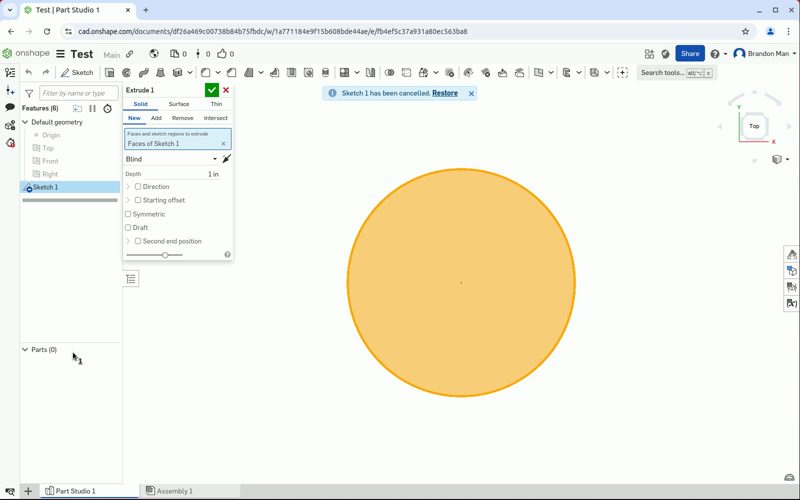
mouse_move(143, 106)
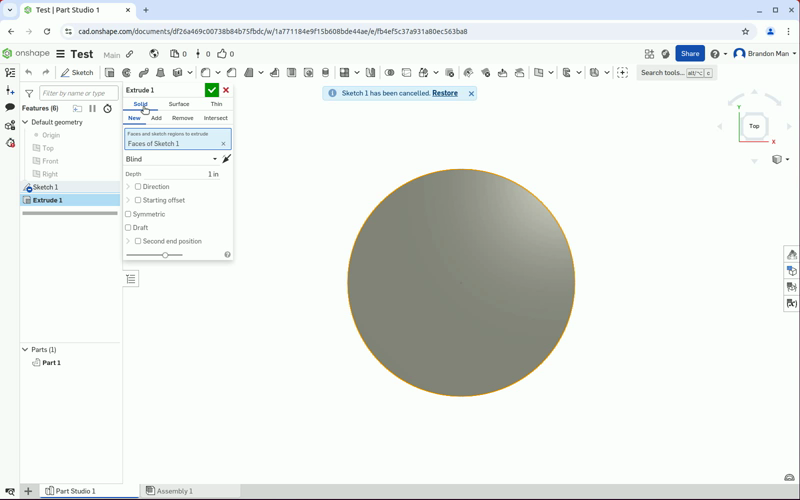
click(143, 106)
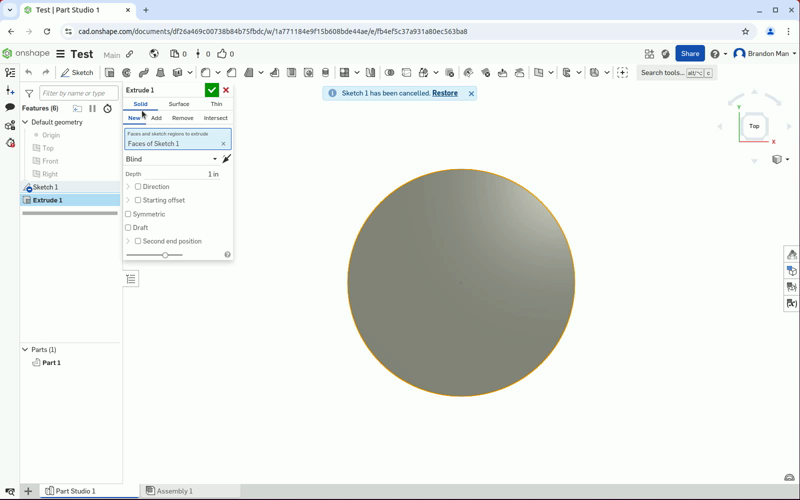
mouse_move(137, 120)
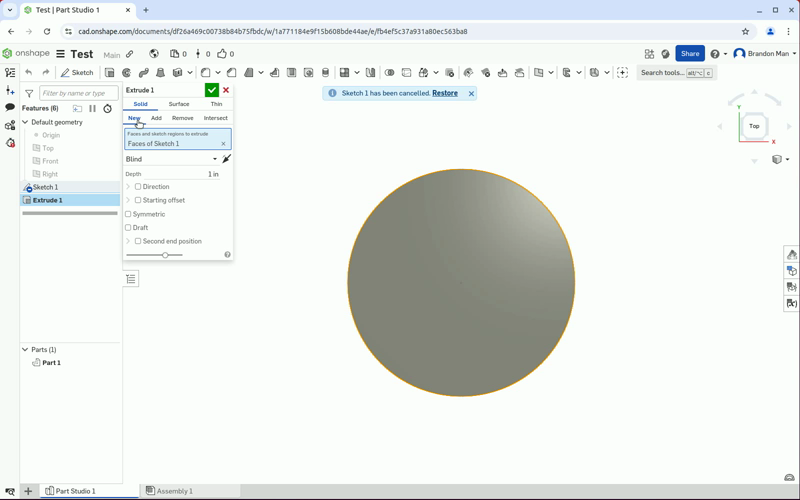
click(137, 120)
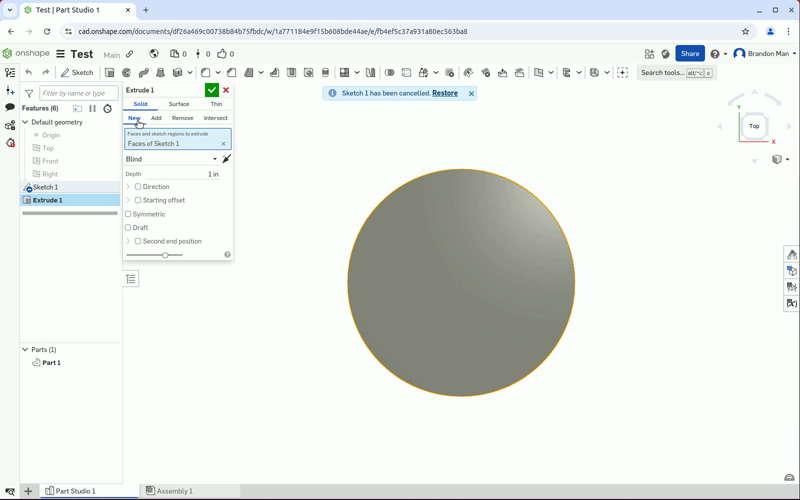
key(tab, 4)
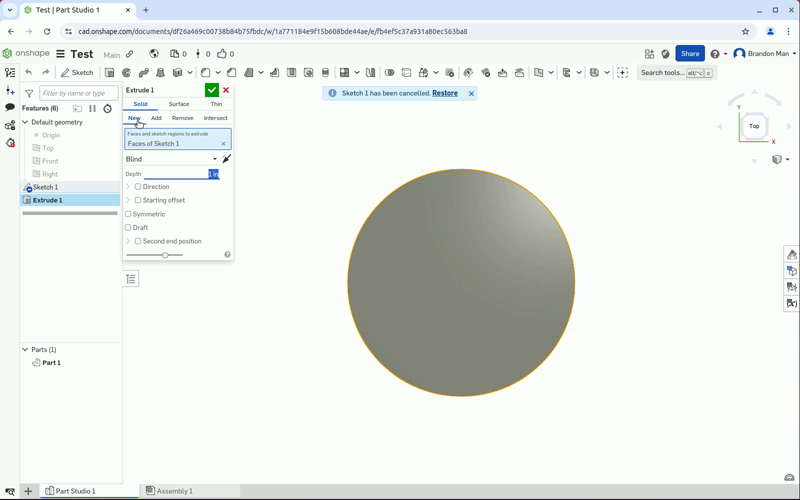
text(3.129)
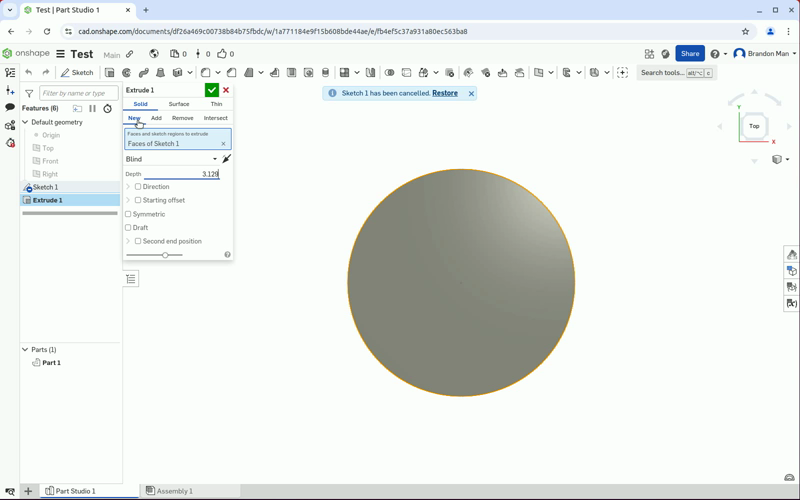
key(enter)
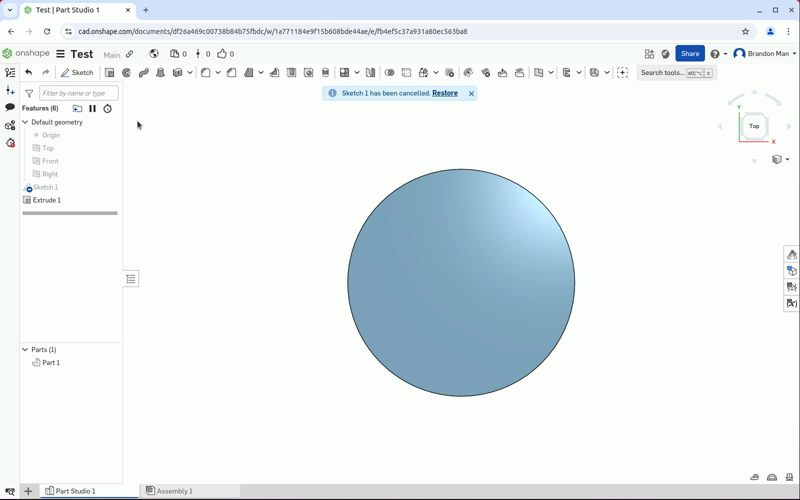
key(shift+h)
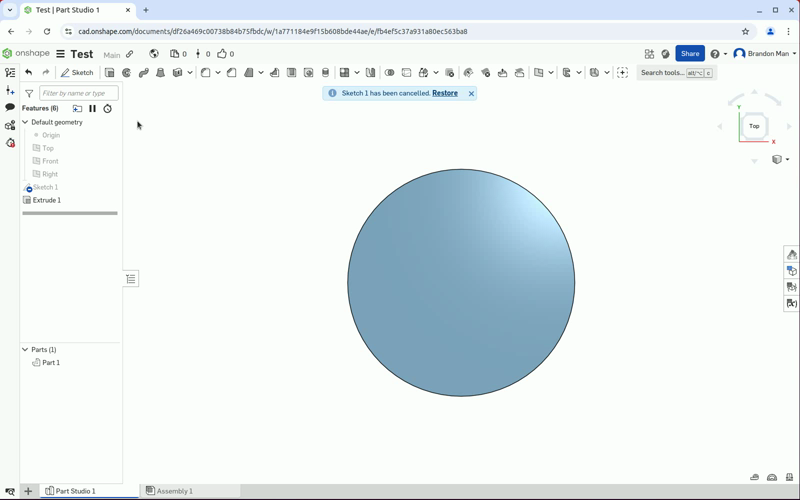
key(shift+h)
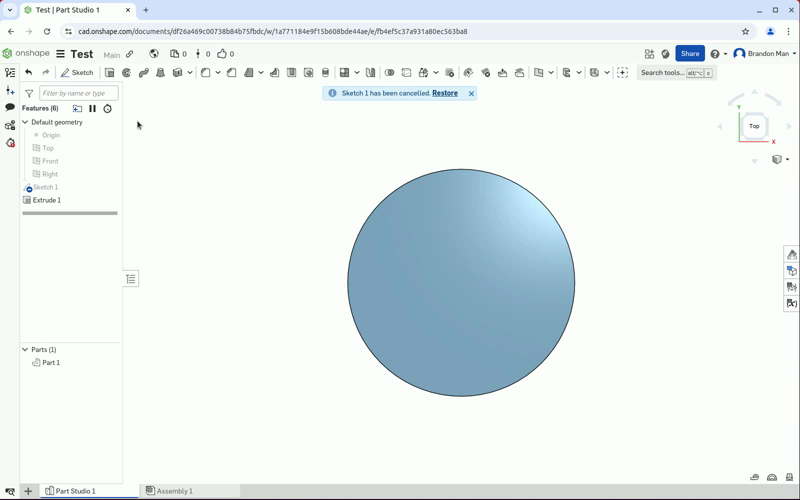
mouse_move(73, 189)
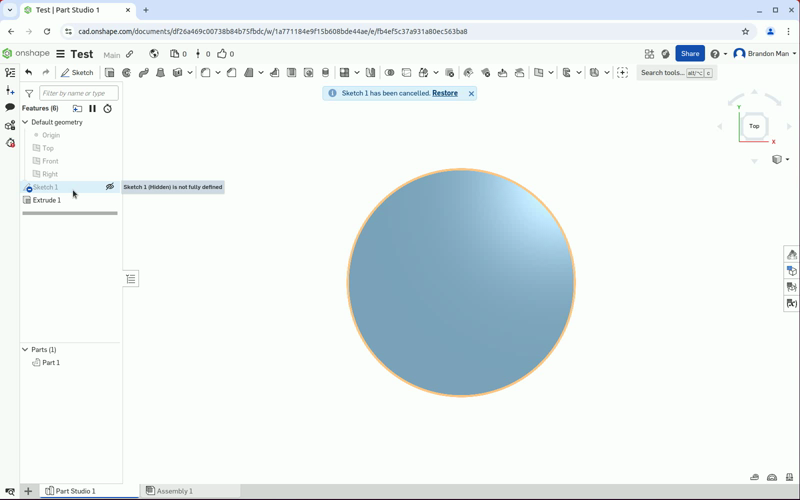
click(73, 189)
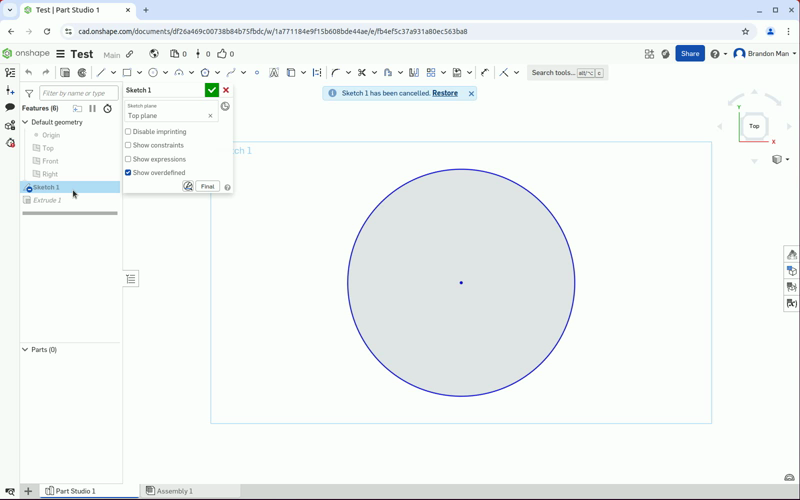
mouse_move(229, 92)
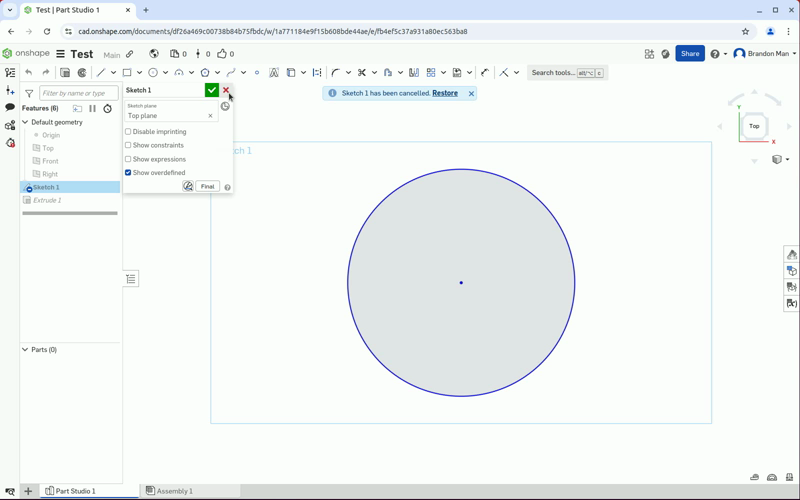
click(229, 92)
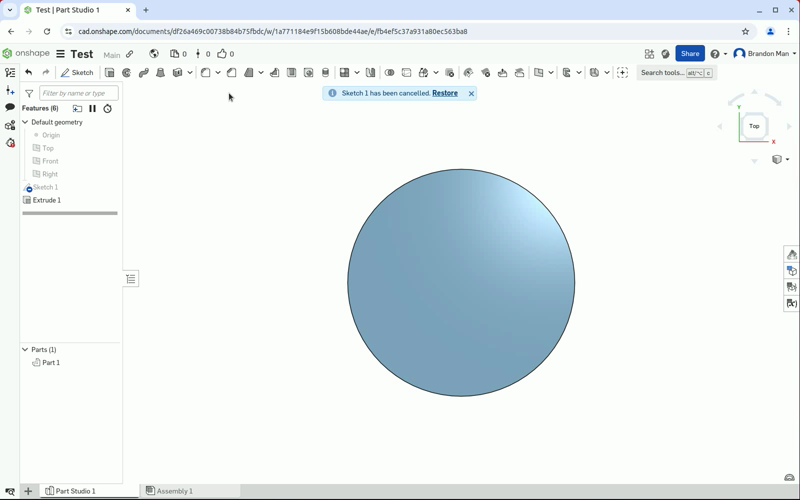
mouse_move(541, 75)
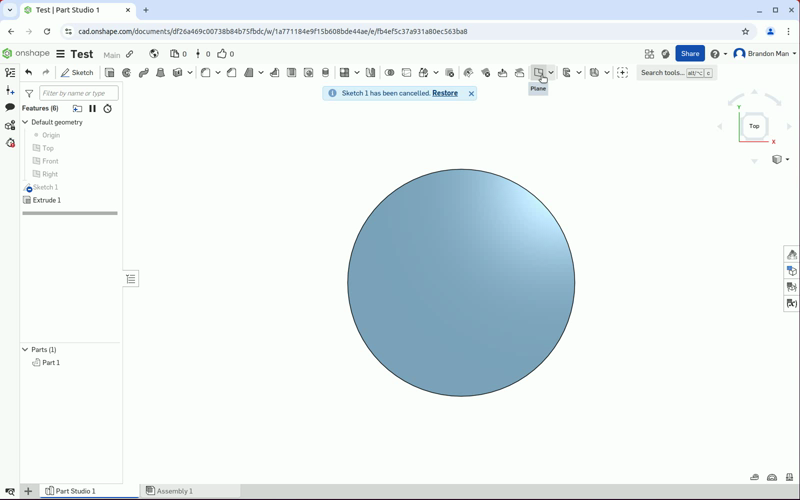
click(541, 75)
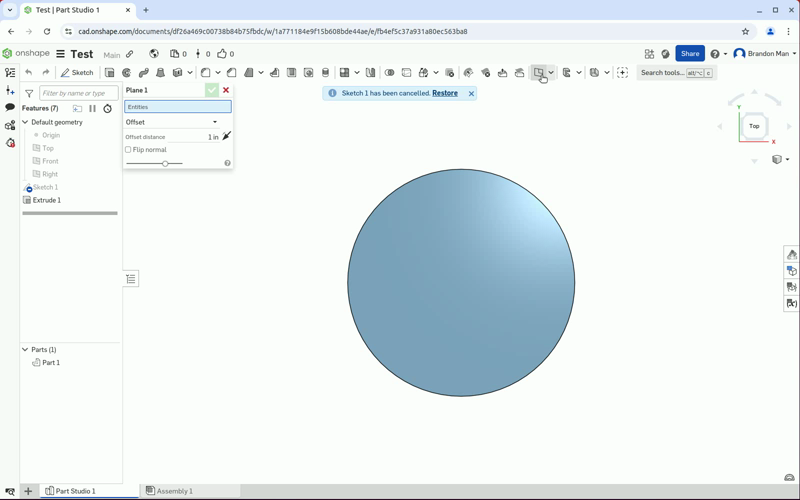
mouse_move(73, 150)
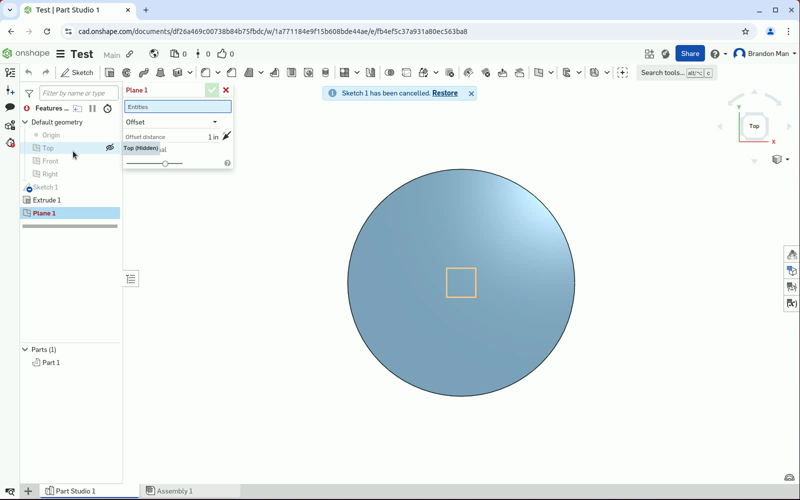
click(73, 150)
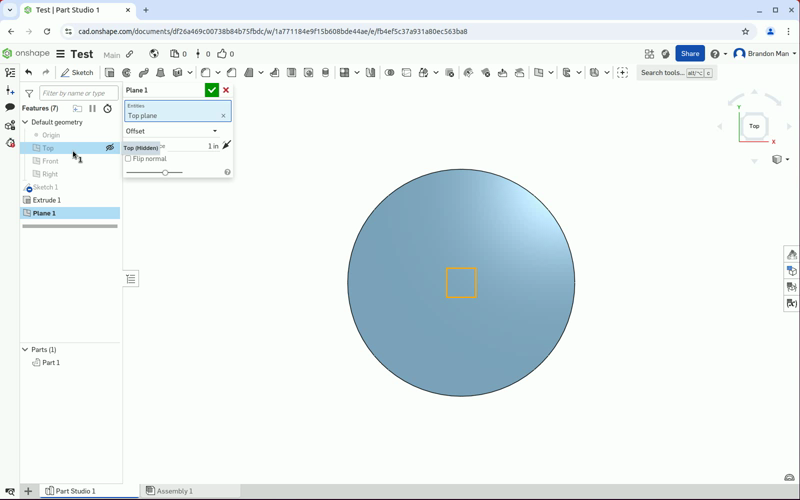
key(tab, 2)
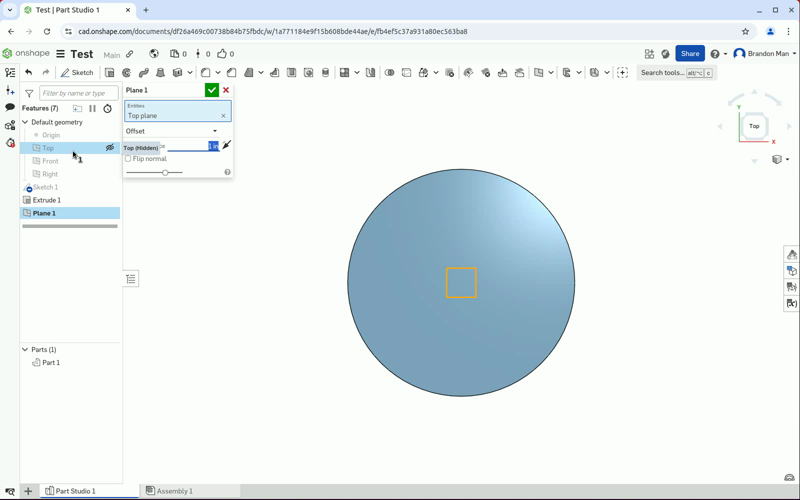
text(3.143)
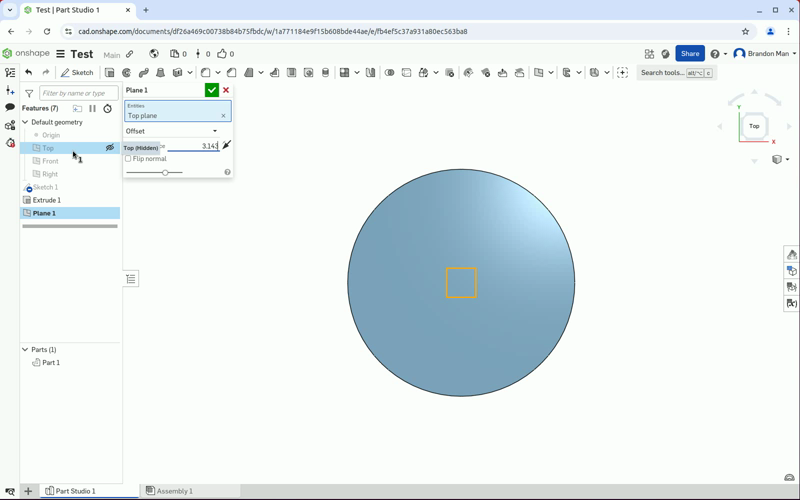
key(enter, 2)
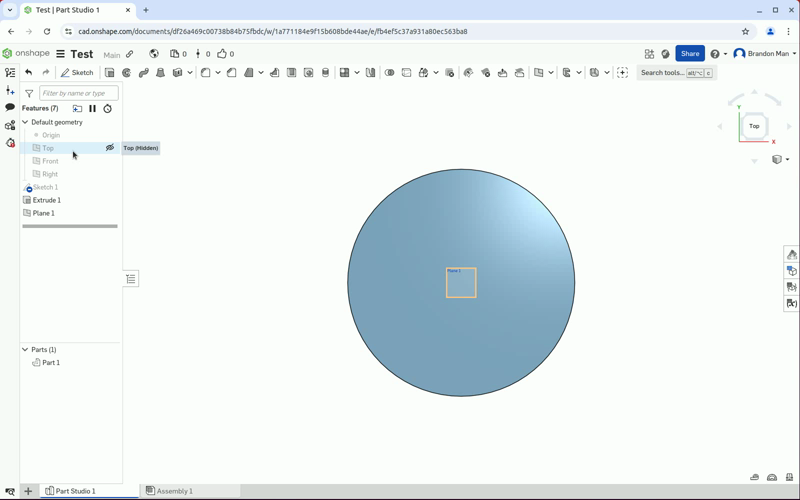
key(shift+s)
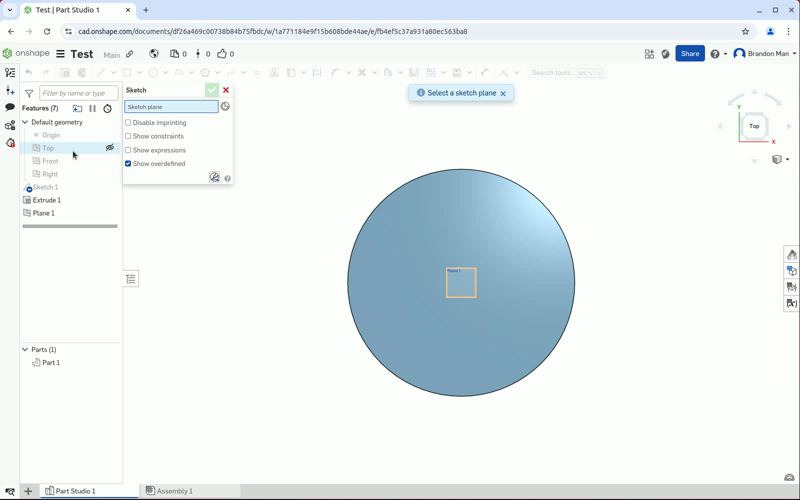
mouse_move(73, 215)
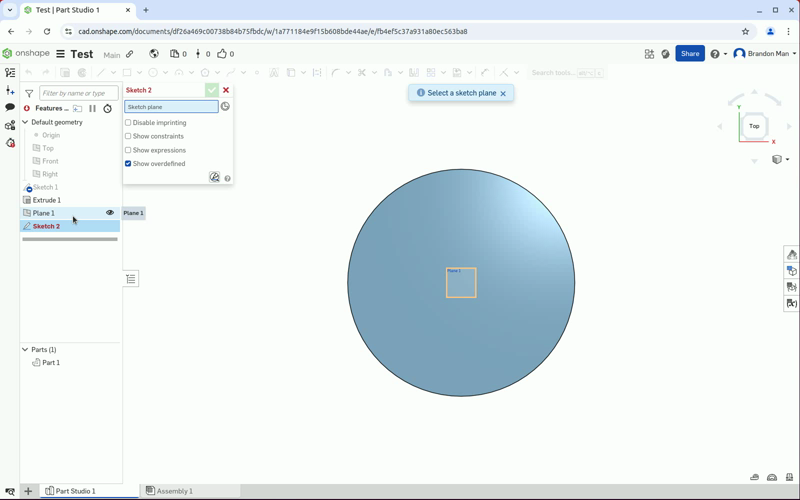
click(73, 215)
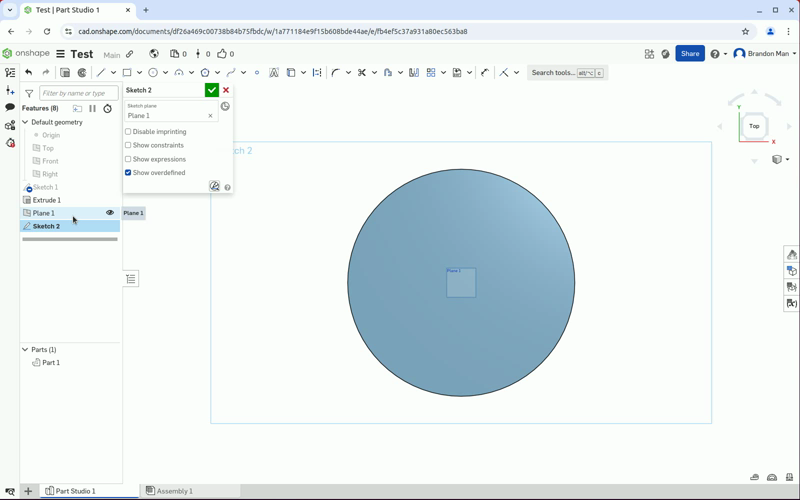
mouse_move(73, 352)
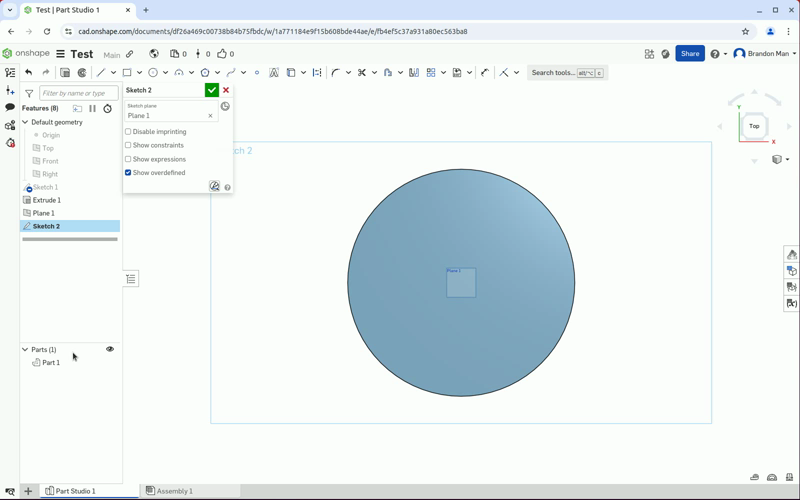
key(y)
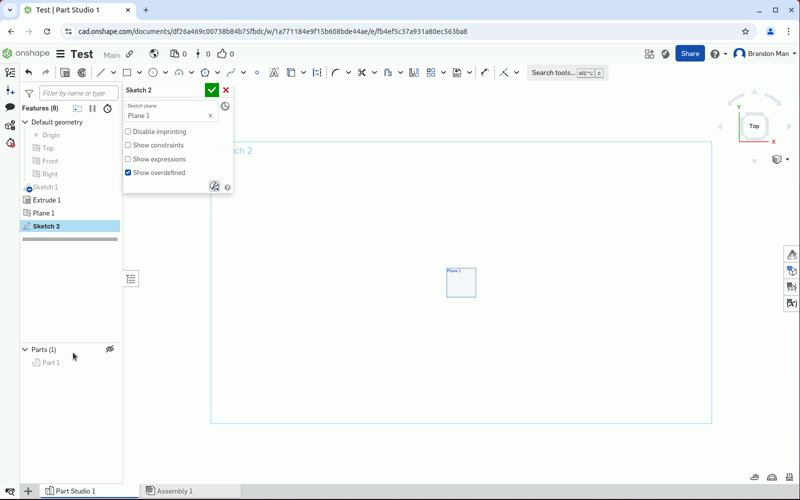
key(c)
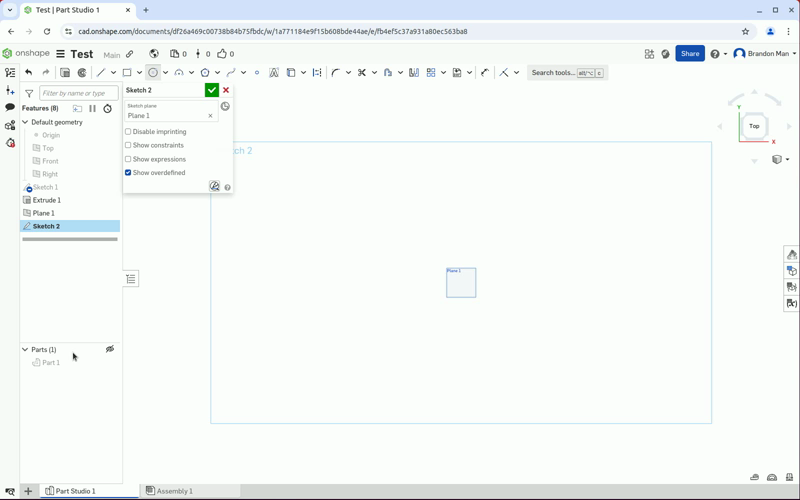
key_down(shift)
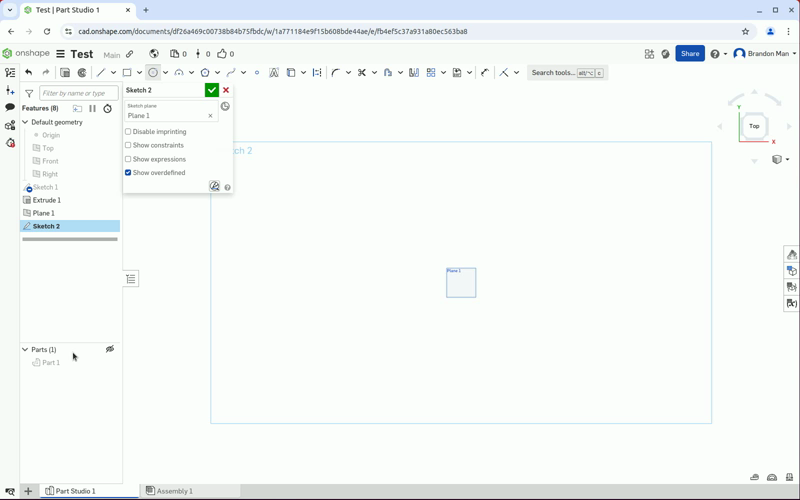
mouse_move(460, 282)
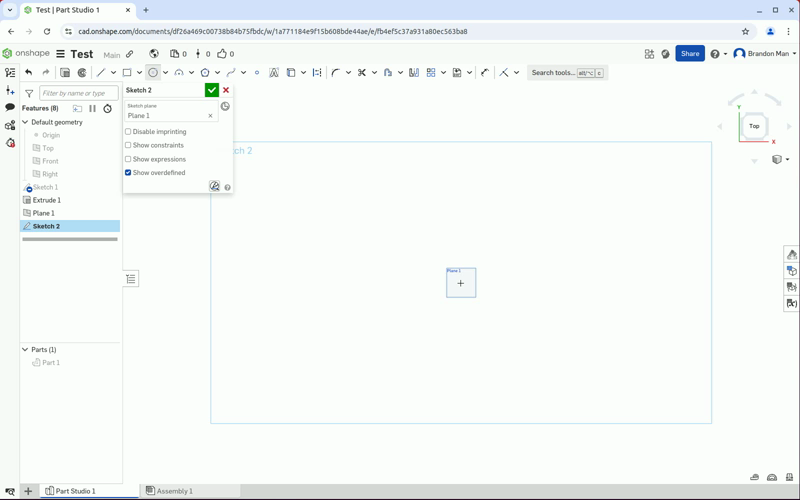
click(460, 282)
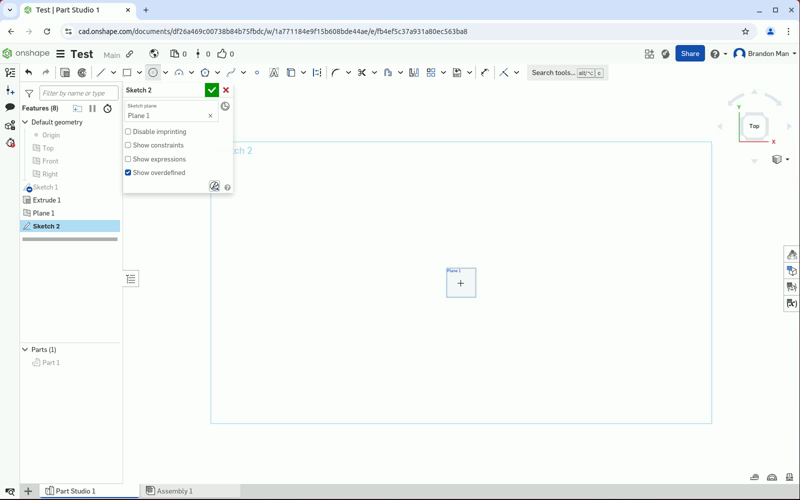
key_up(shift)
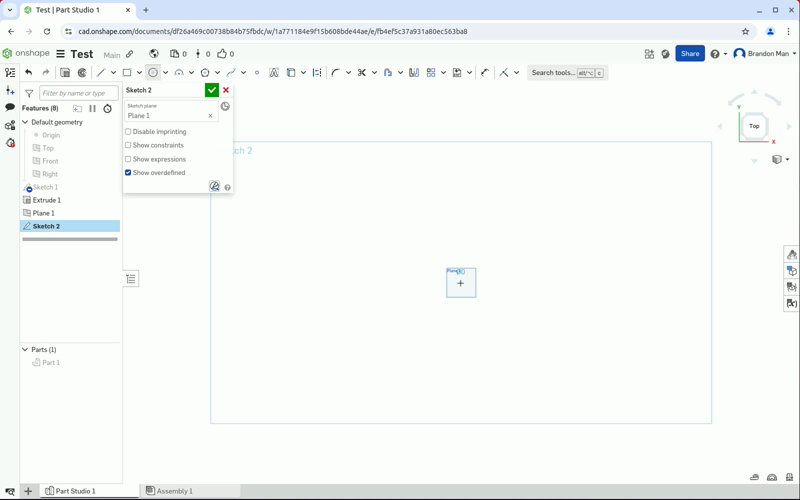
mouse_move(500, 282)
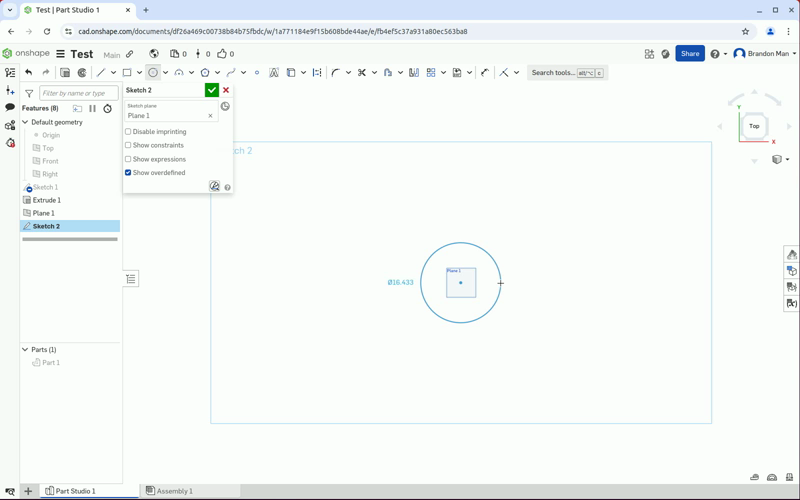
click(500, 282)
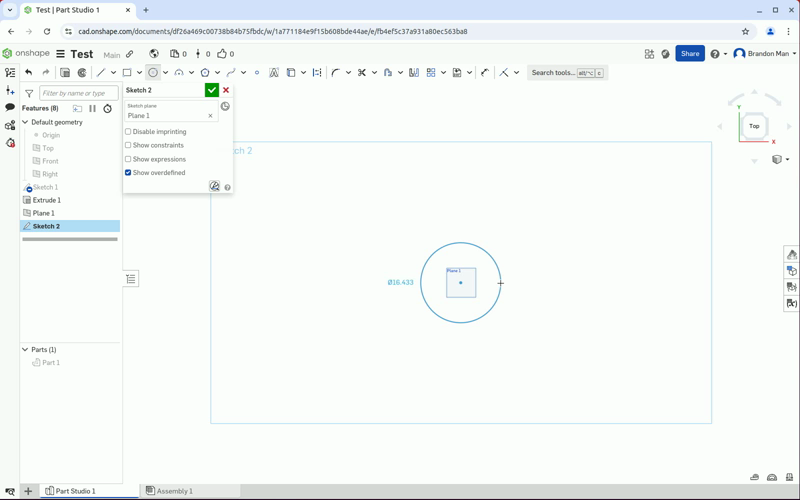
key(esc)
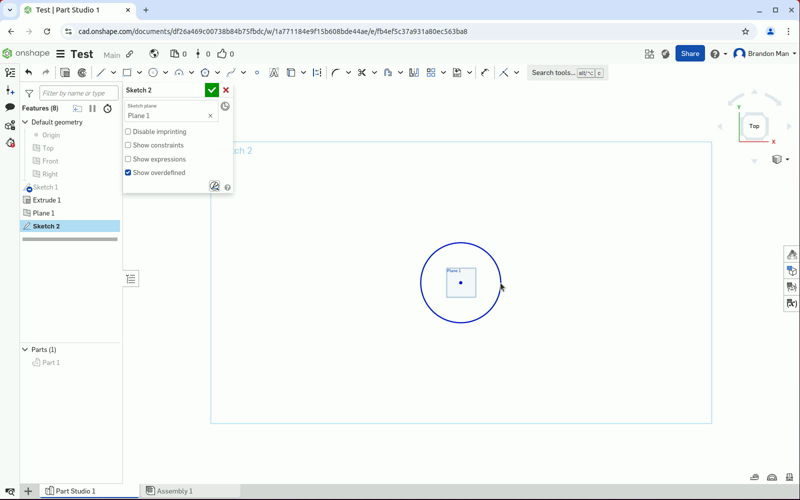
mouse_move(467, 284)
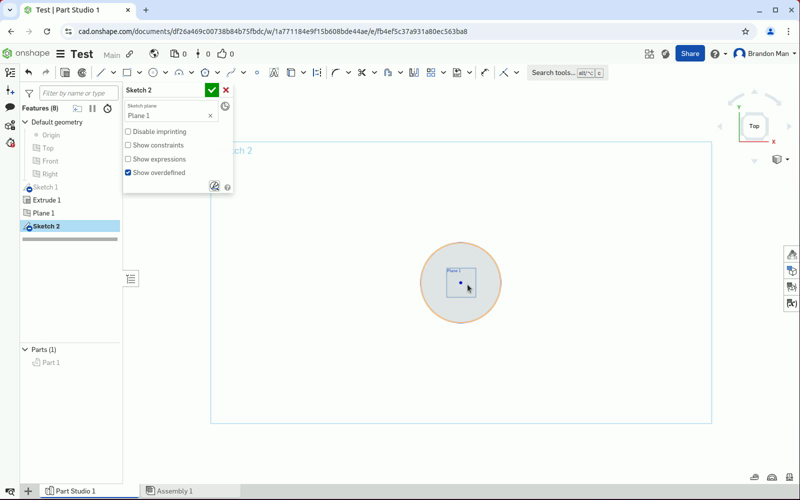
click(467, 284)
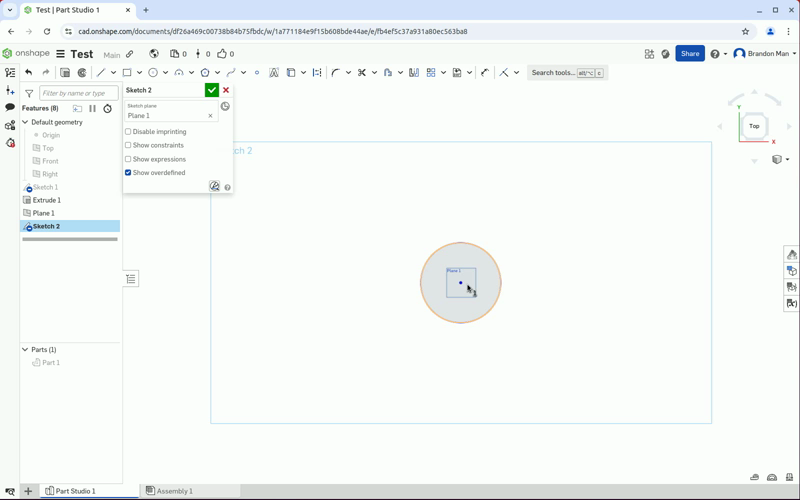
mouse_move(73, 352)
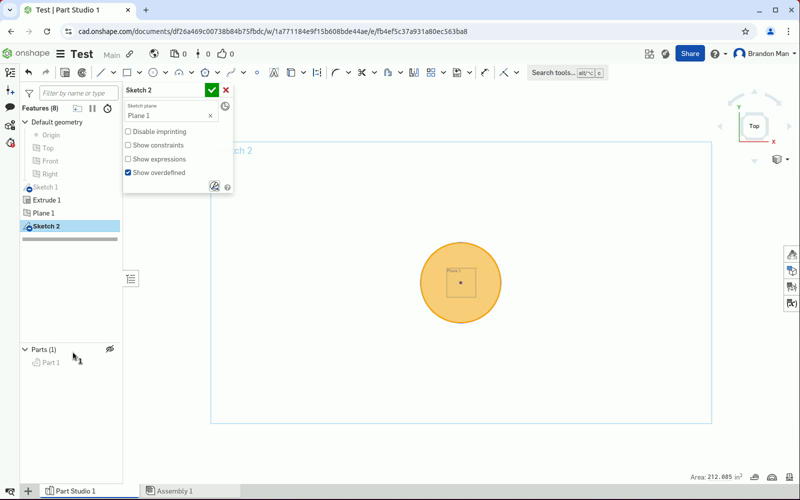
key(shift+y)
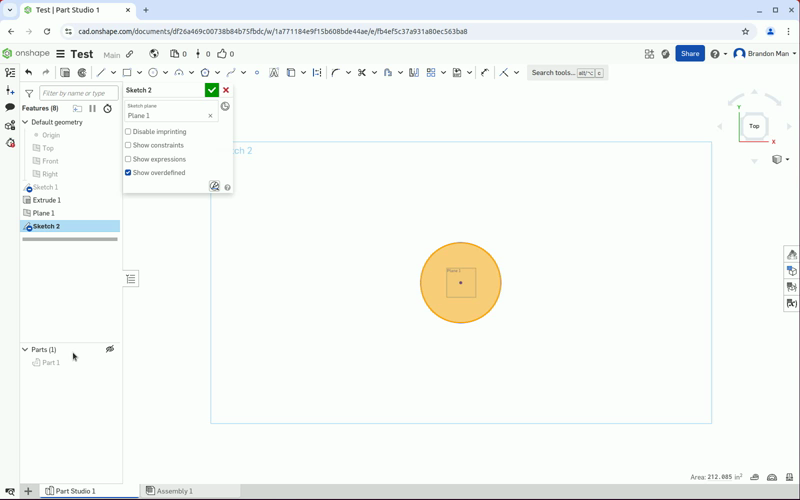
key(shift+e)
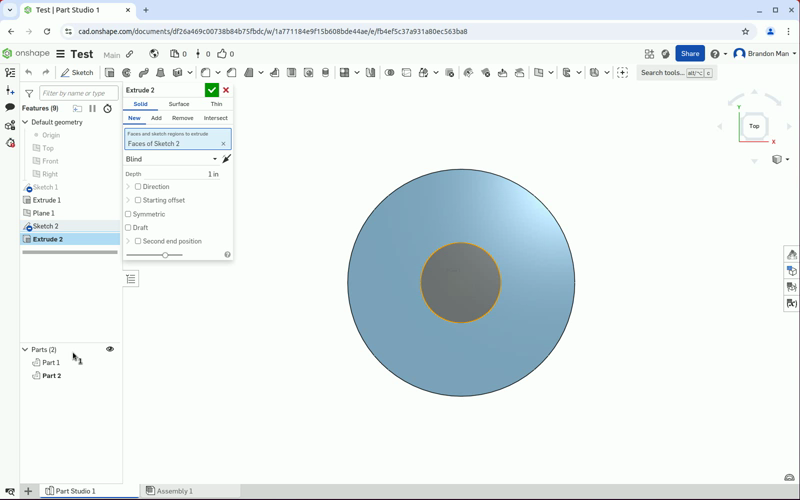
mouse_move(143, 106)
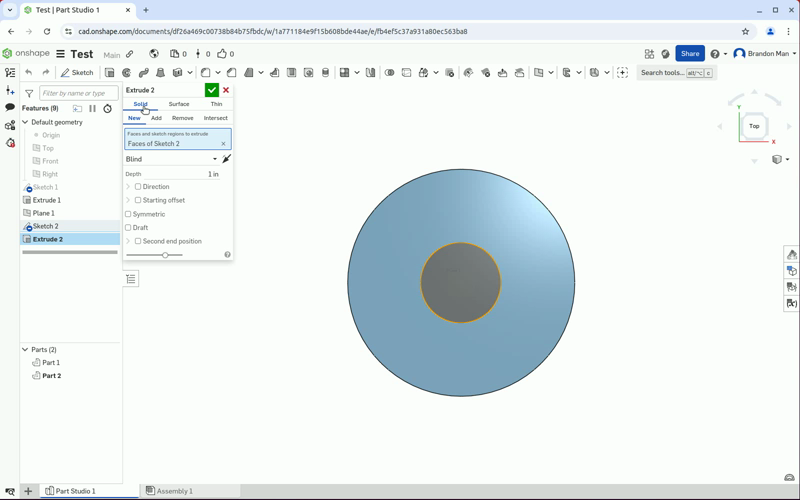
click(143, 106)
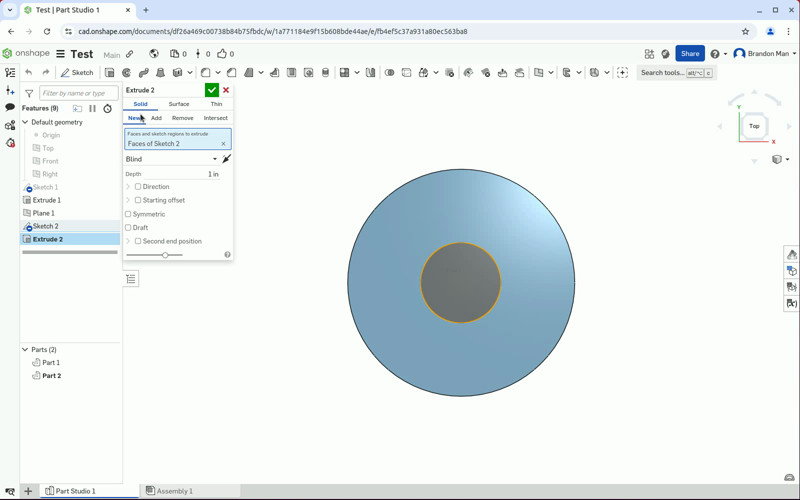
mouse_move(137, 120)
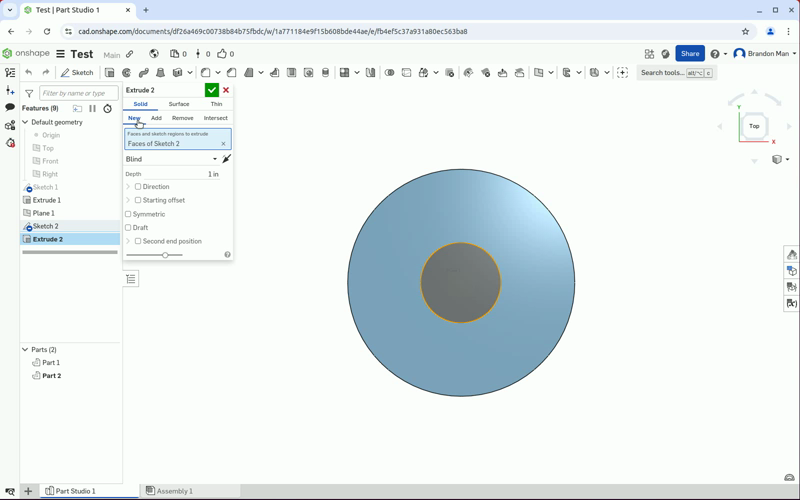
click(137, 120)
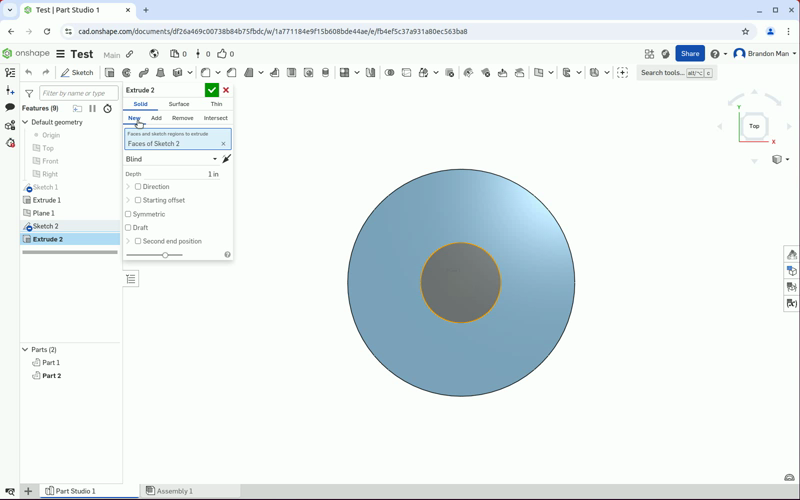
key(tab, 4)
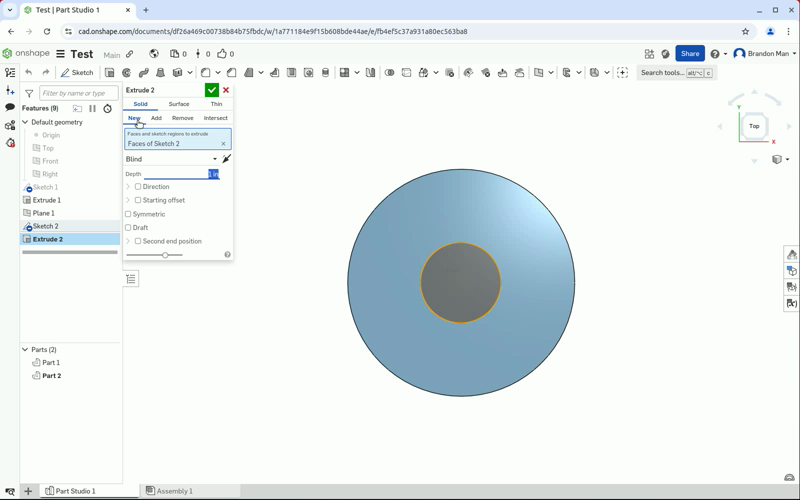
text(5.055)
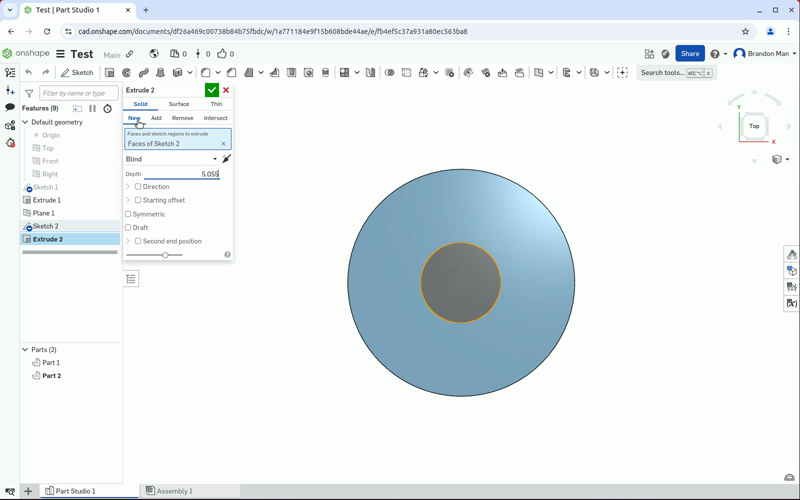
key(enter)
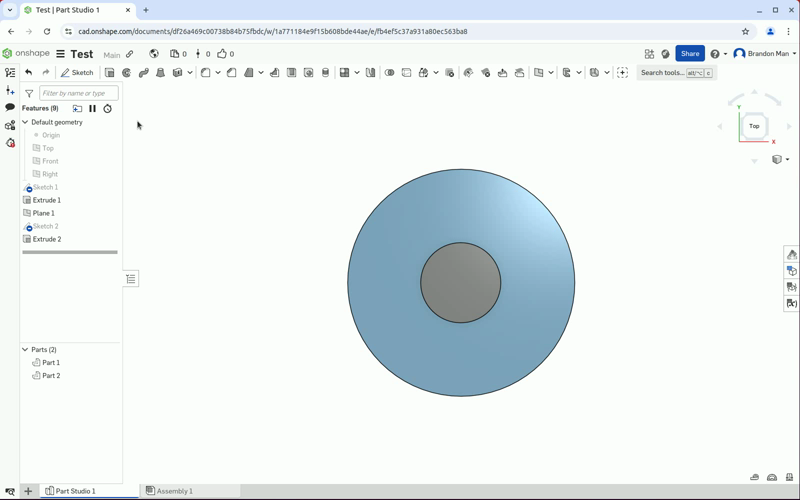
key(shift+h)
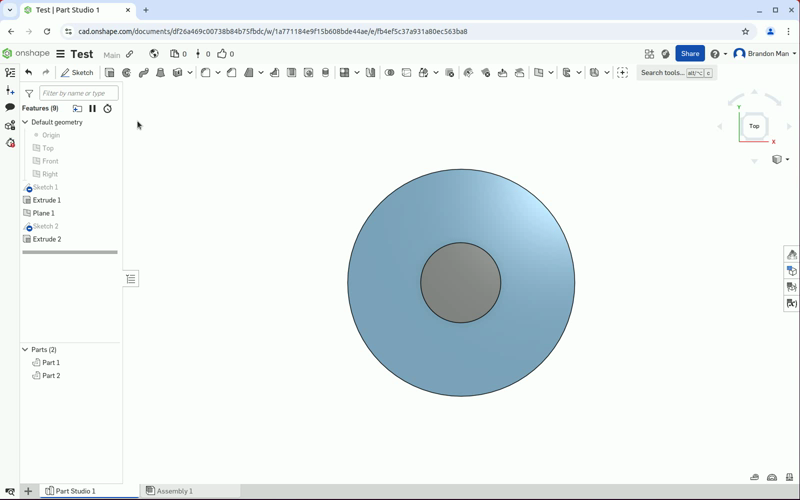
key(shift+h)
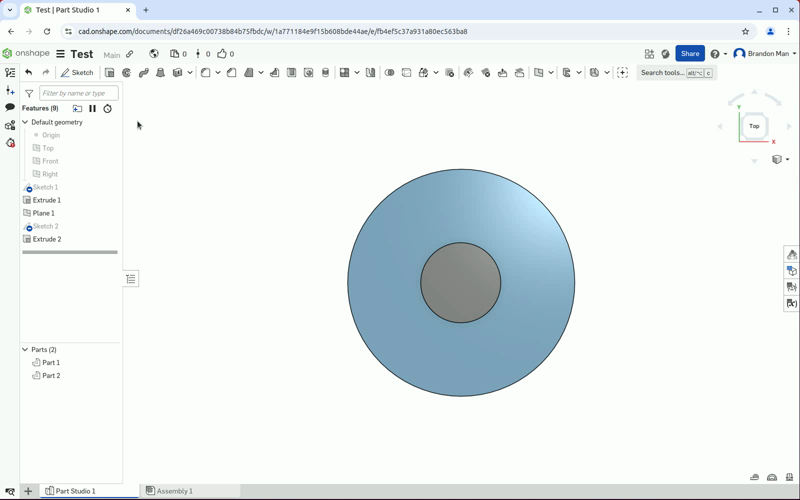
mouse_move(73, 189)
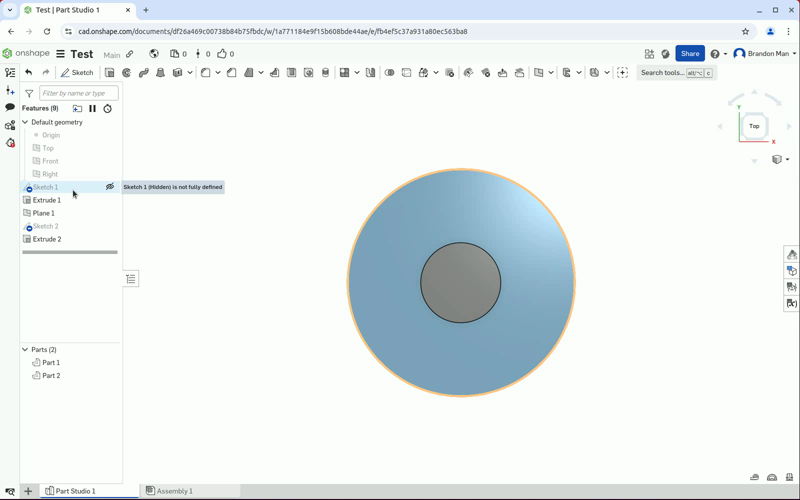
click(73, 189)
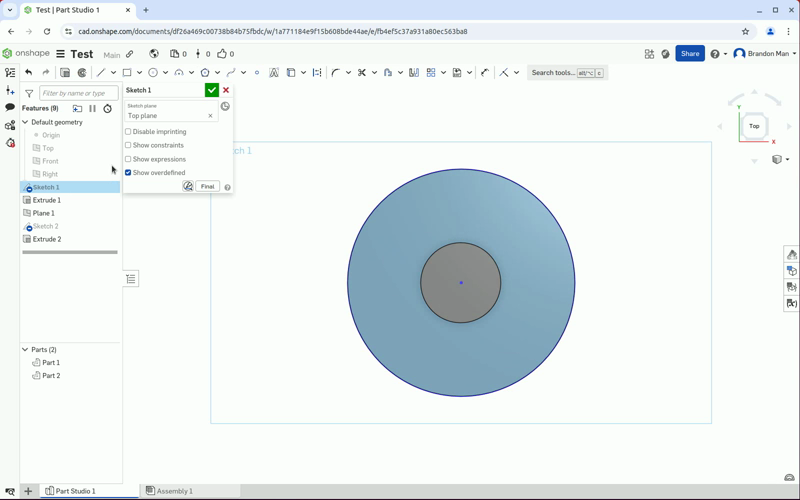
mouse_move(229, 92)
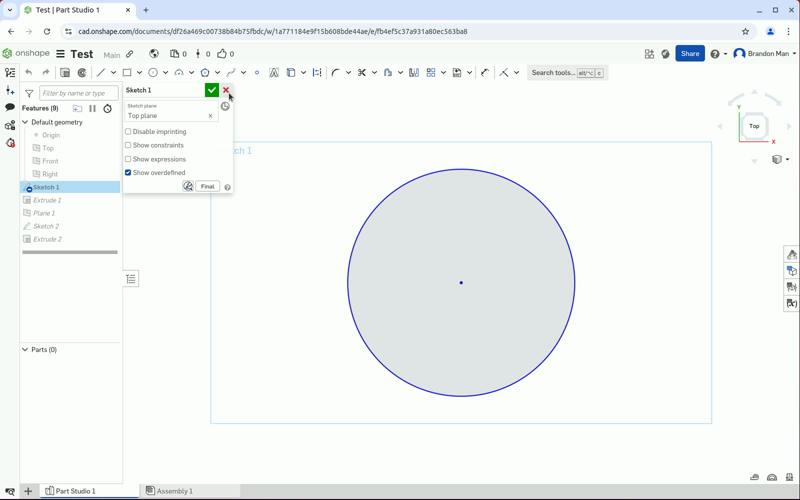
click(229, 92)
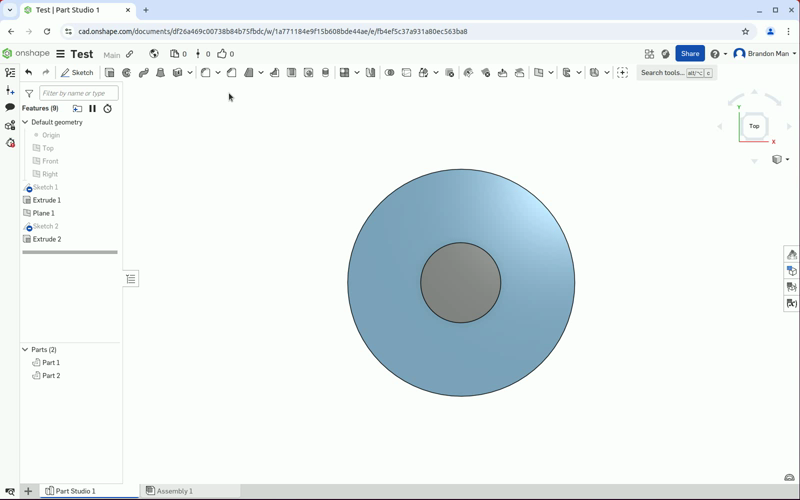
mouse_move(541, 75)
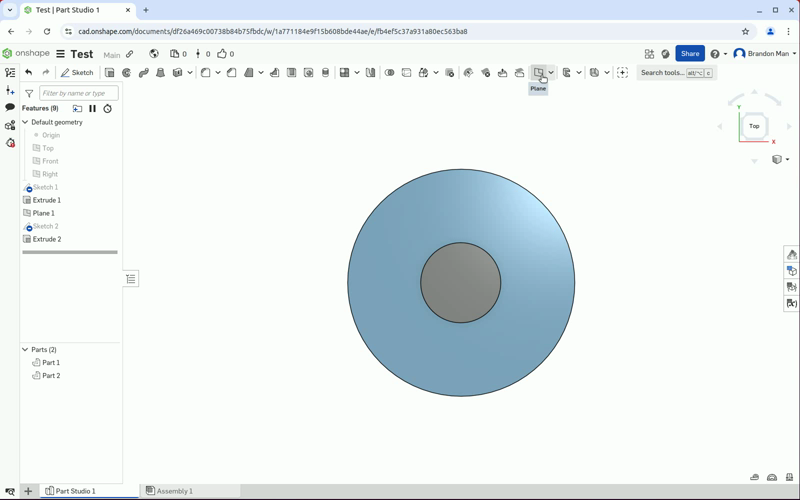
click(541, 75)
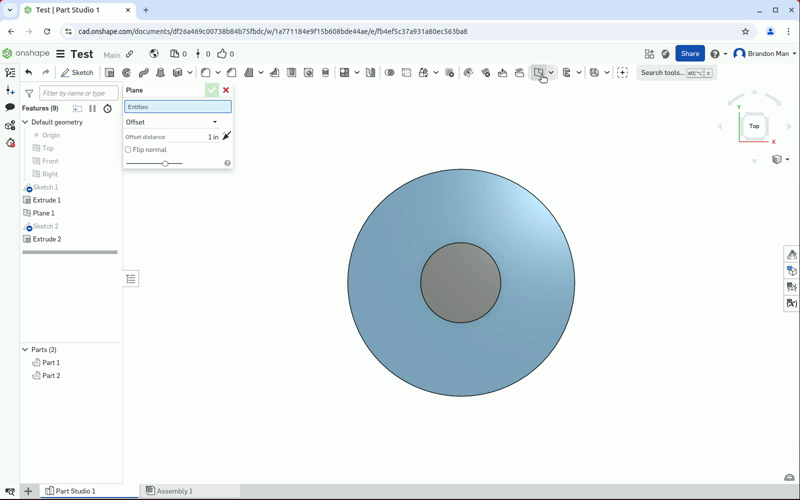
mouse_move(73, 150)
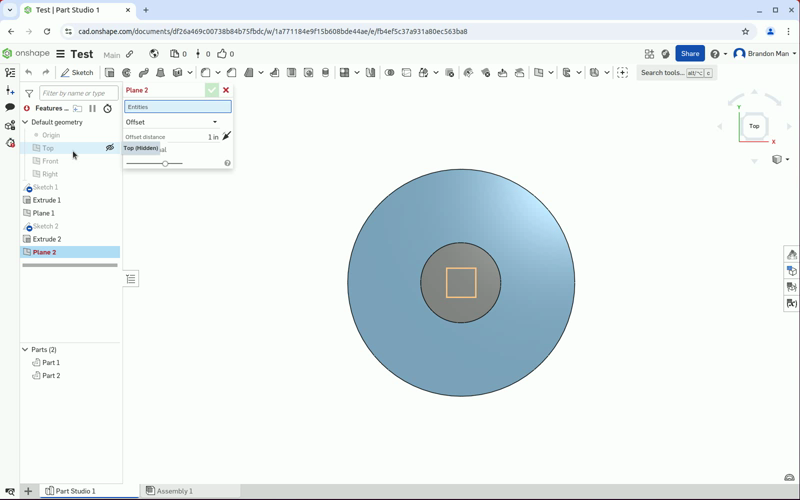
click(73, 150)
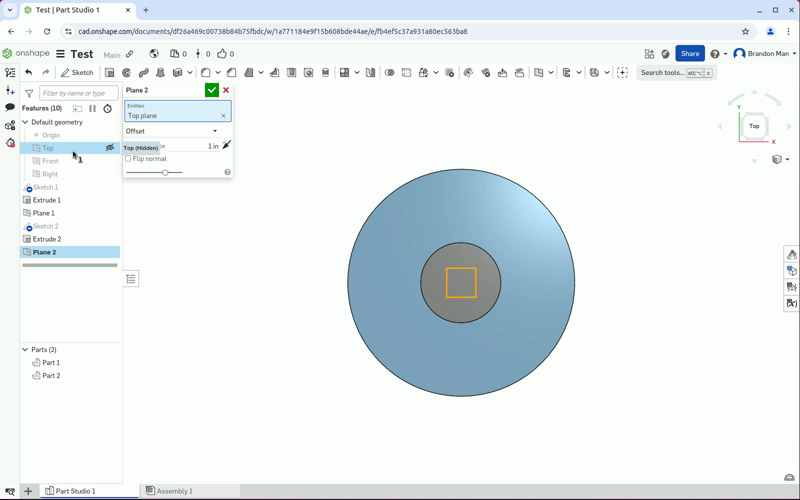
key(tab, 2)
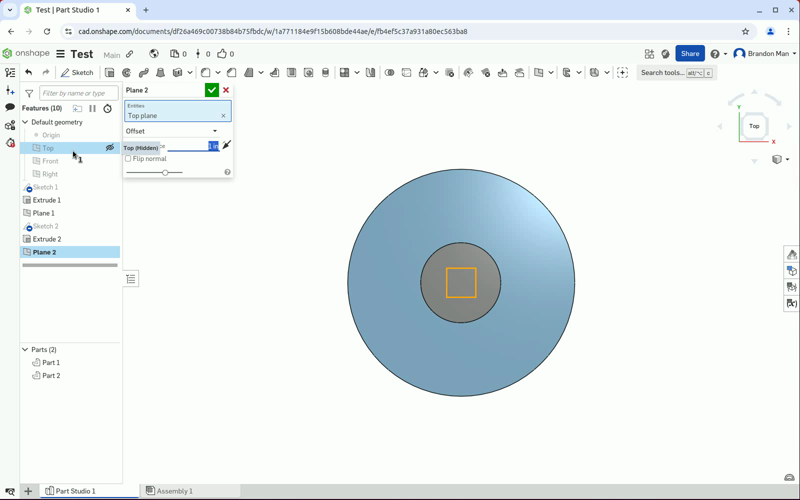
text(8.196)
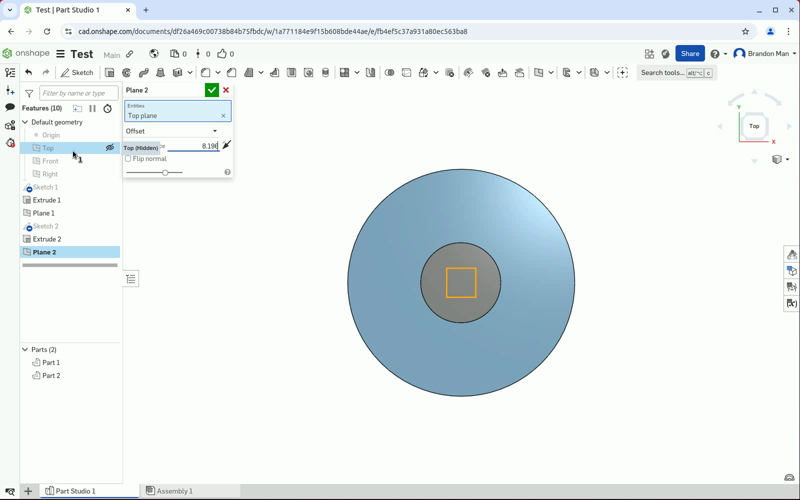
key(enter, 2)
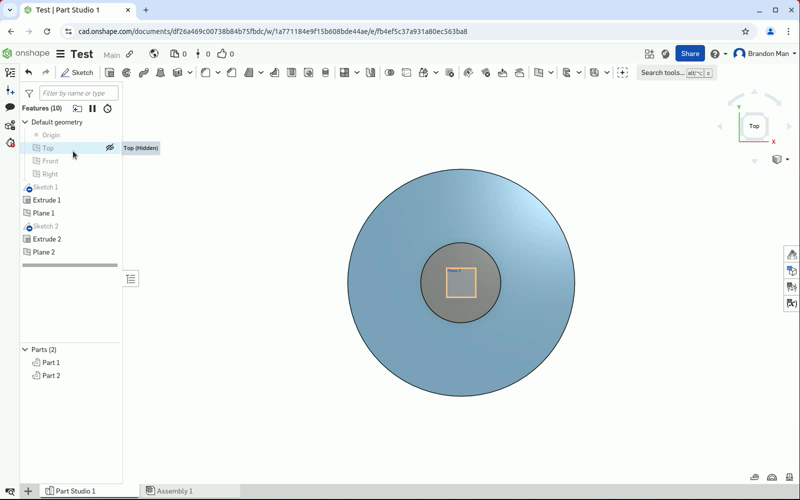
key(shift+s)
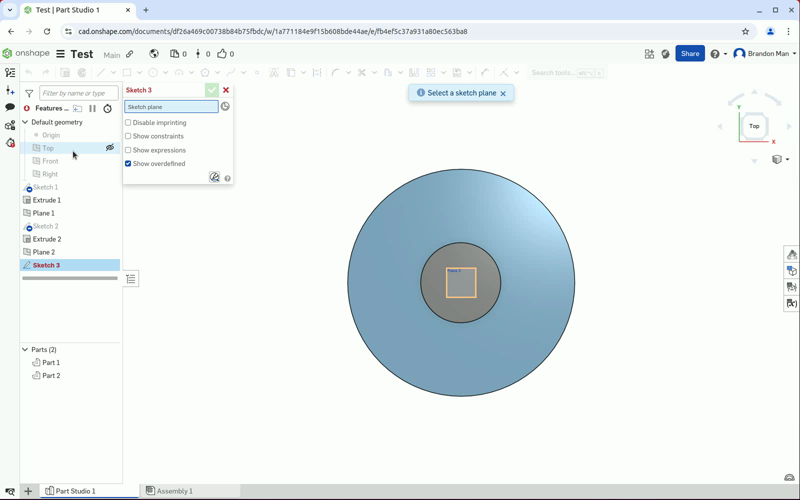
mouse_move(73, 254)
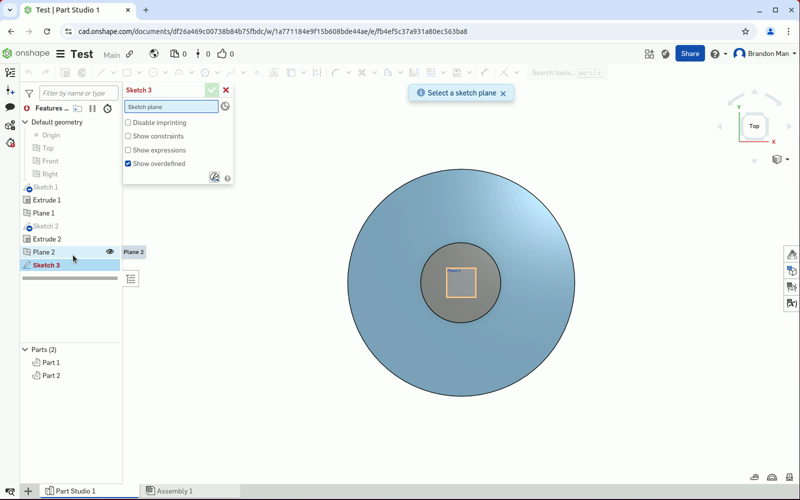
click(73, 254)
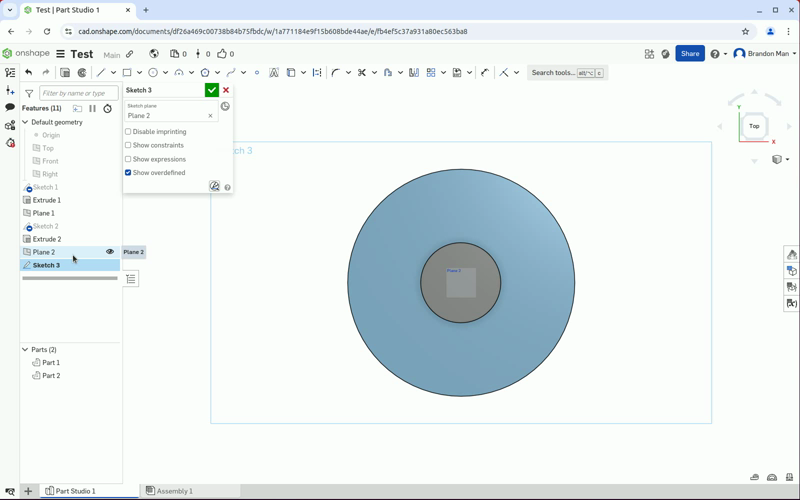
mouse_move(73, 352)
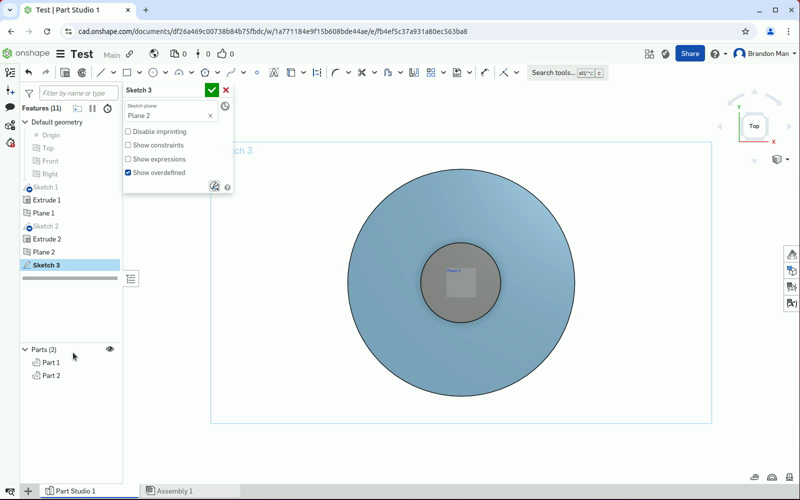
key(y)
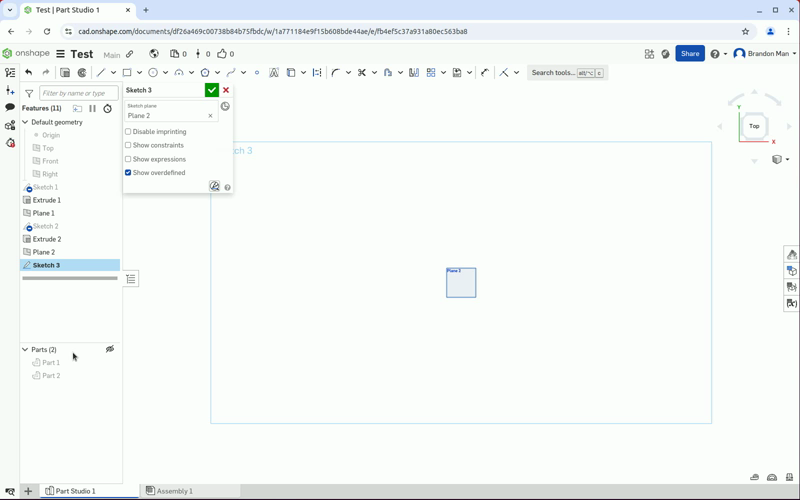
key(c)
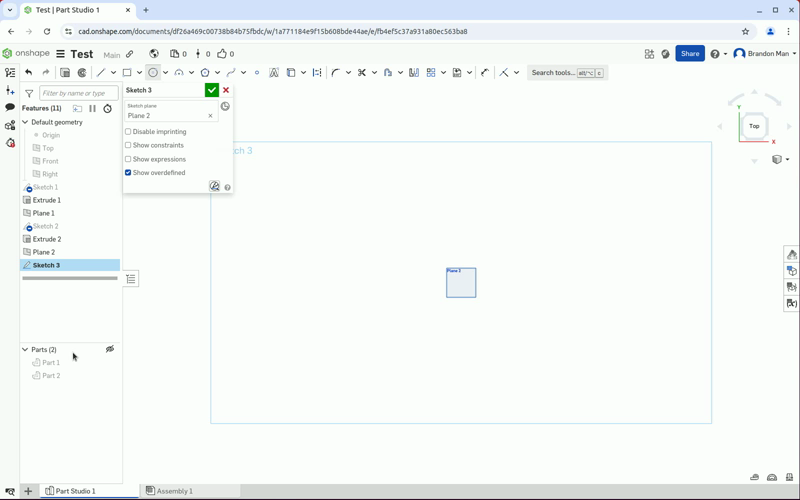
key_down(shift)
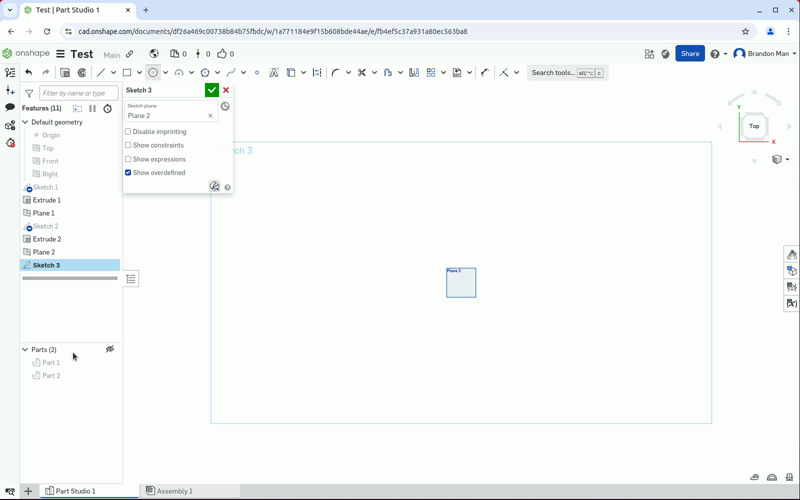
mouse_move(461, 282)
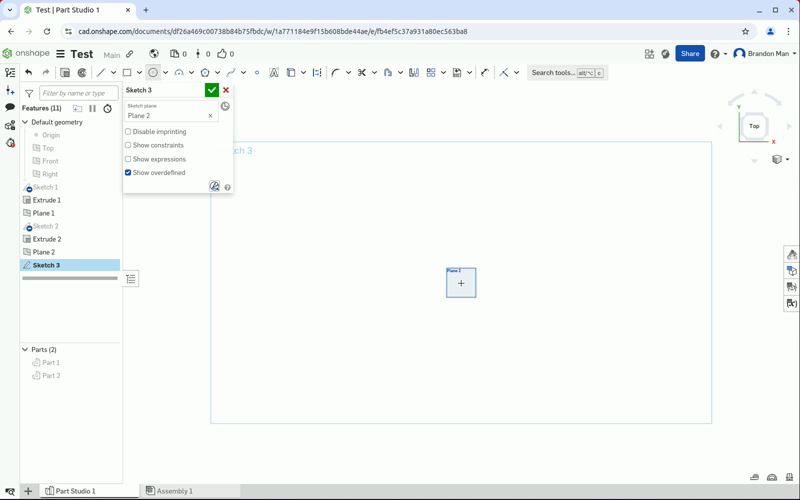
click(461, 282)
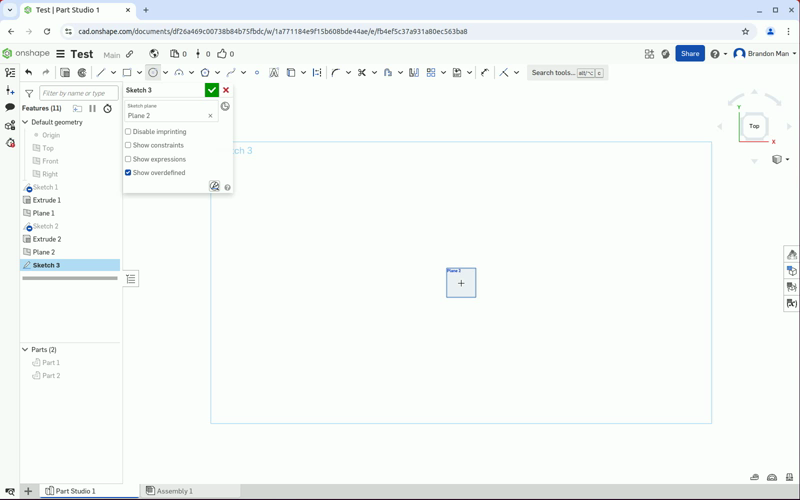
key_up(shift)
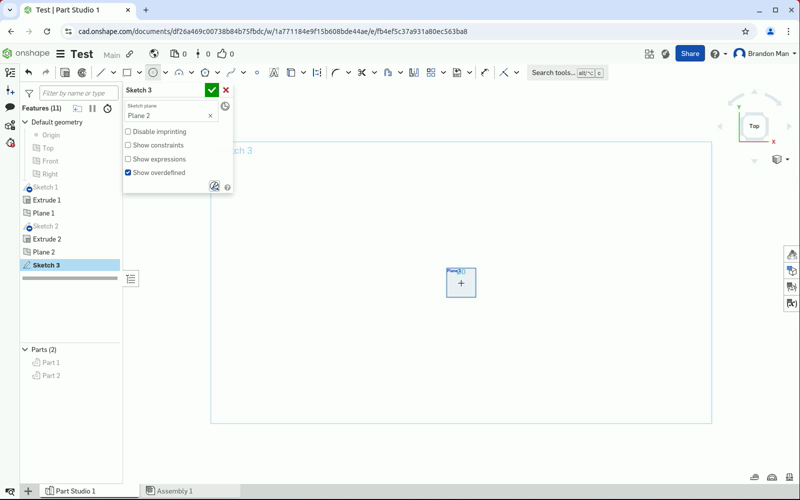
mouse_move(479, 282)
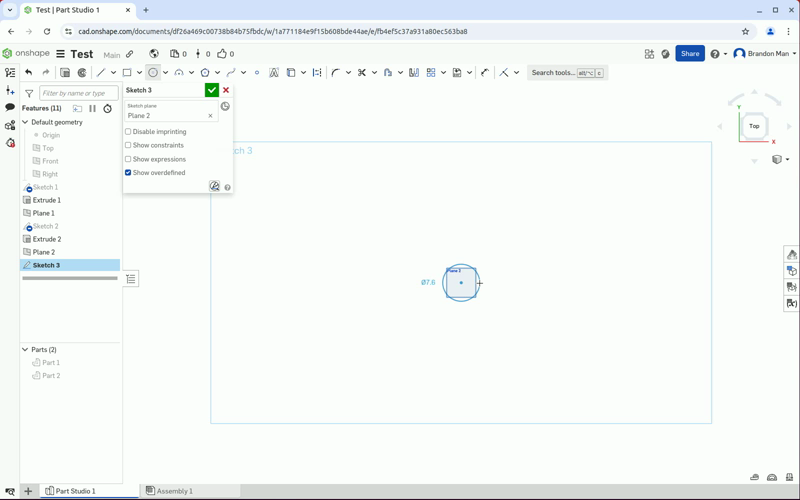
click(479, 282)
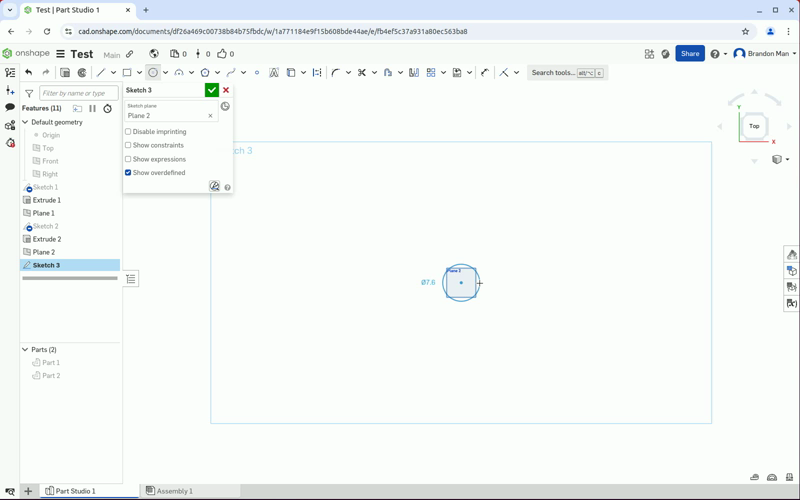
key(esc)
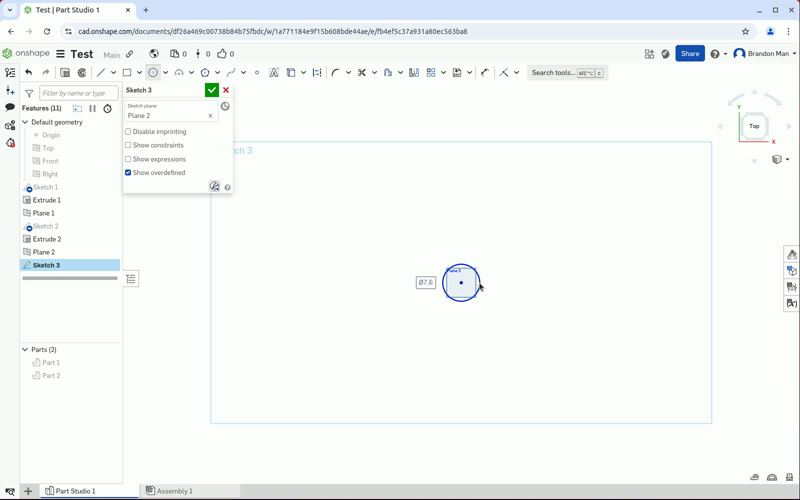
mouse_move(457, 283)
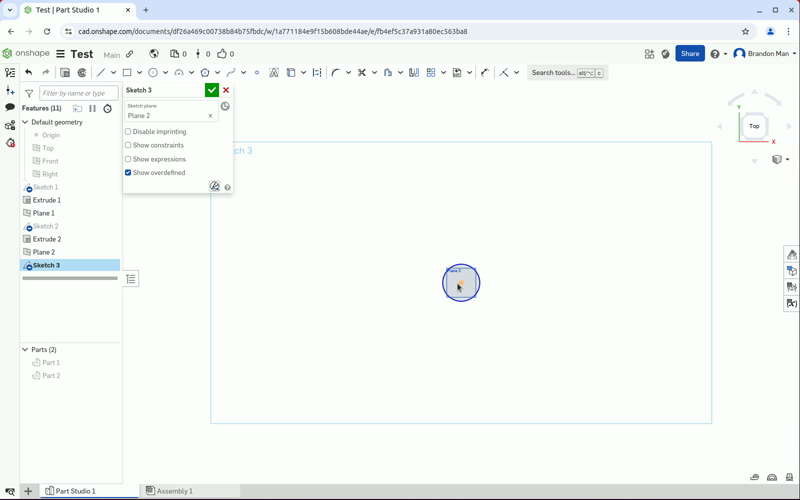
scroll(6)
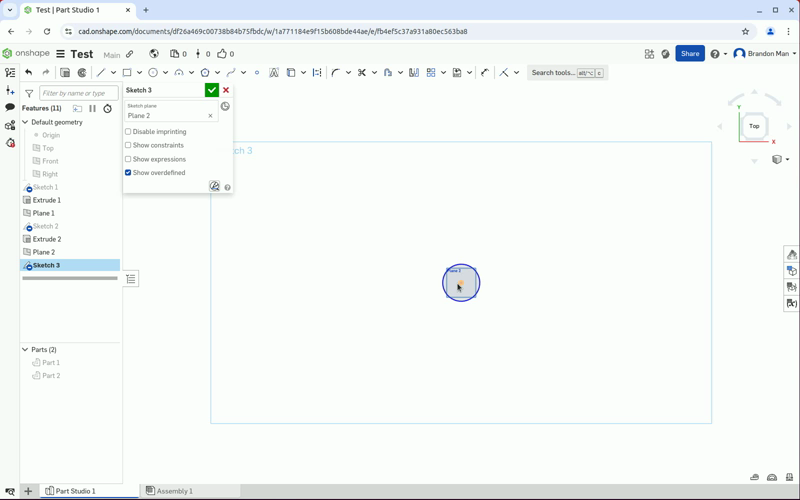
scroll(6)
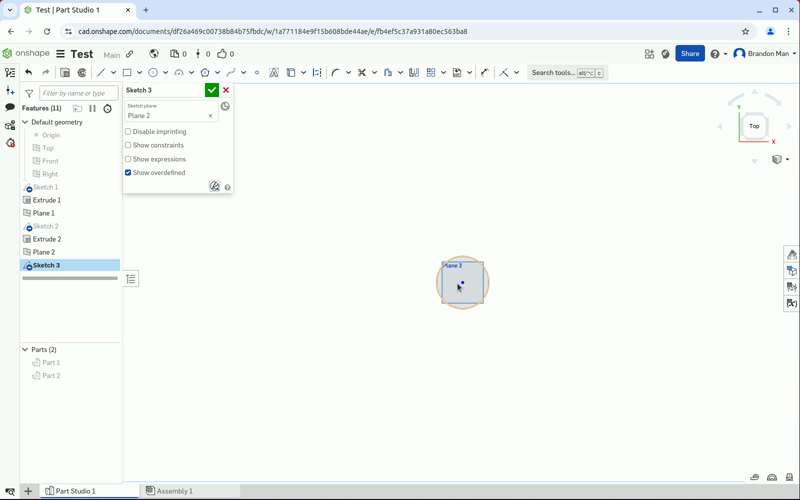
scroll(6)
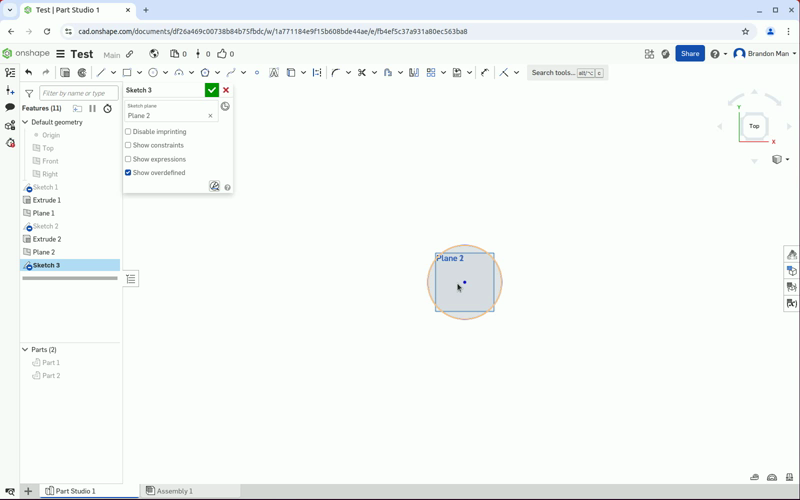
scroll(6)
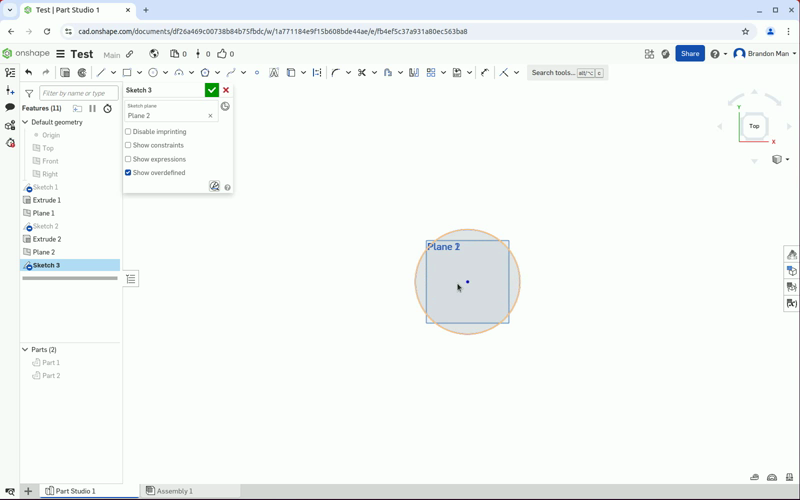
scroll(6)
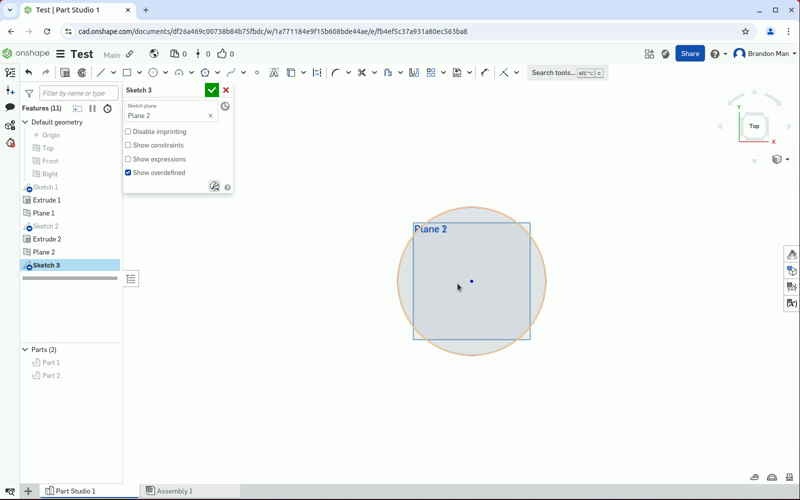
scroll(6)
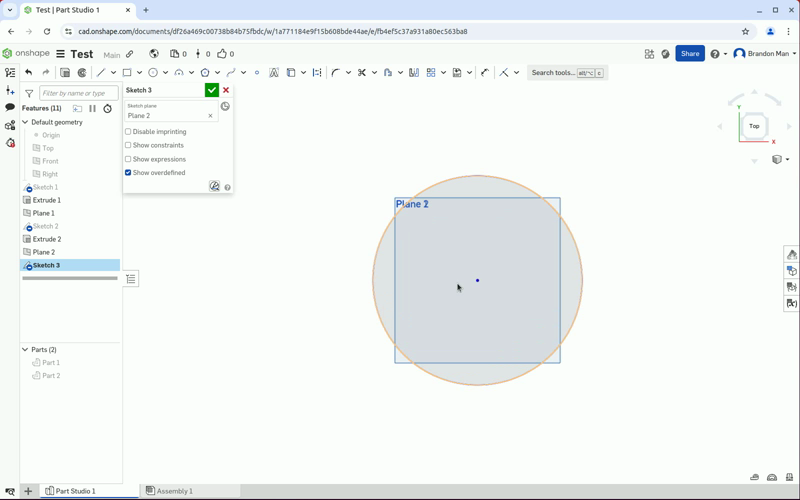
scroll(6)
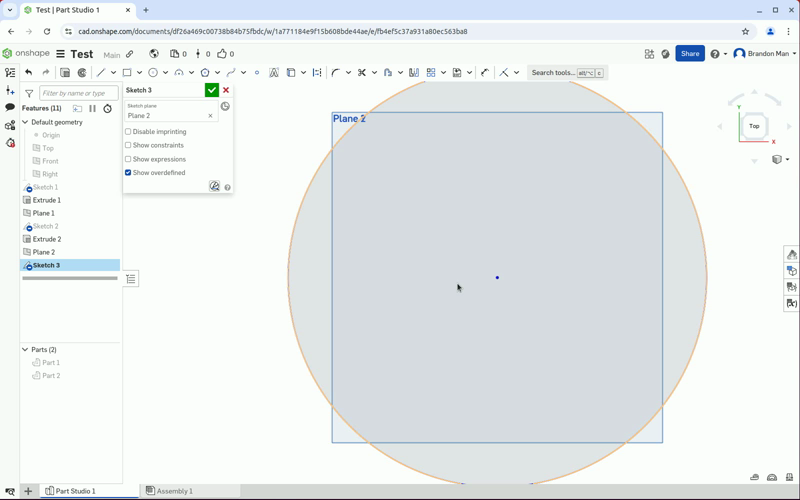
click(457, 283)
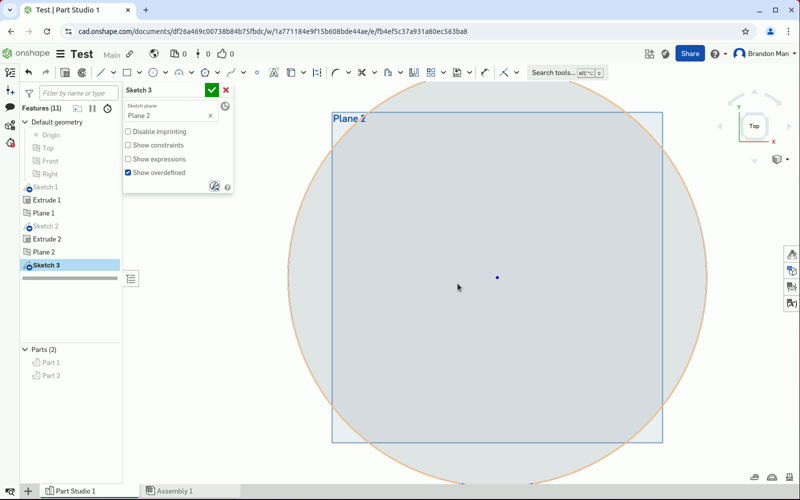
scroll(-6)
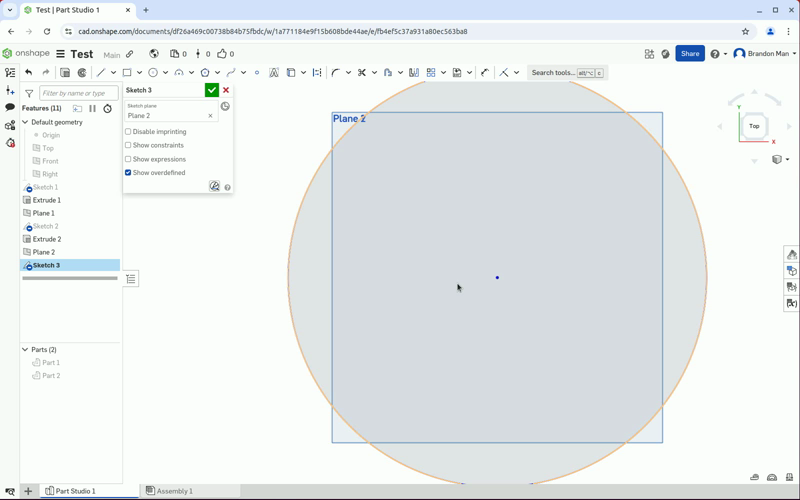
scroll(-6)
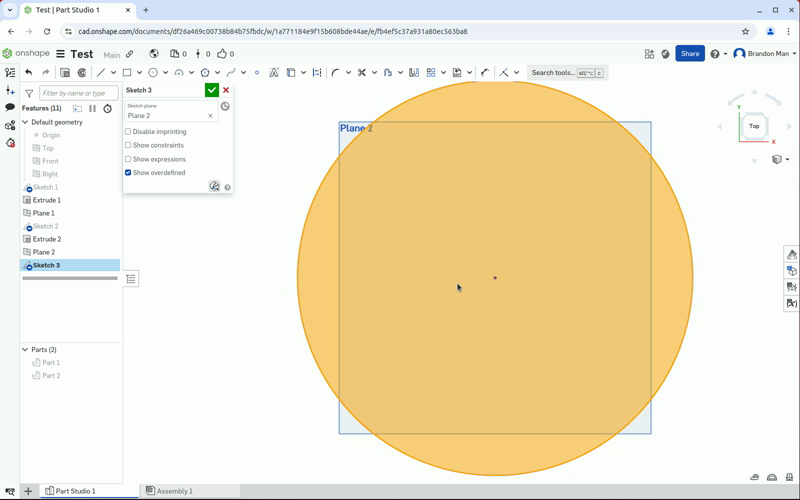
scroll(-6)
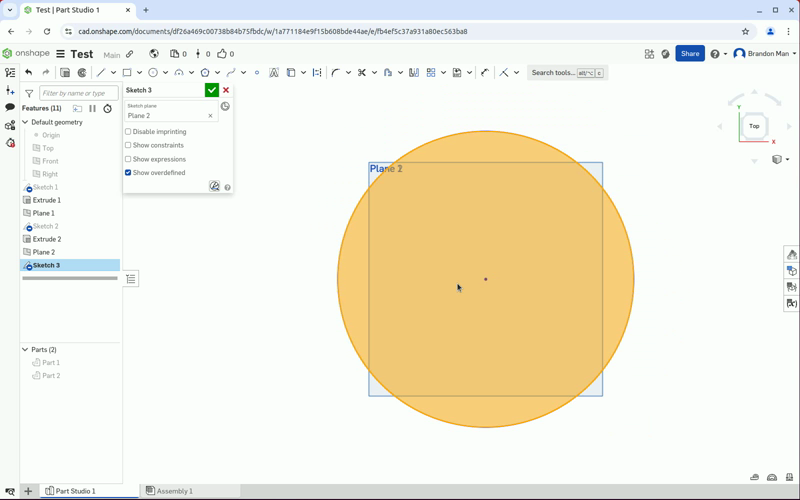
scroll(-6)
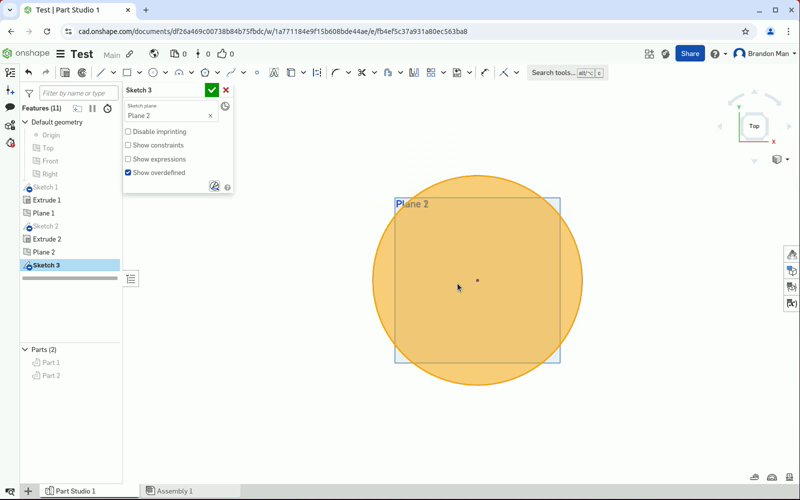
scroll(-6)
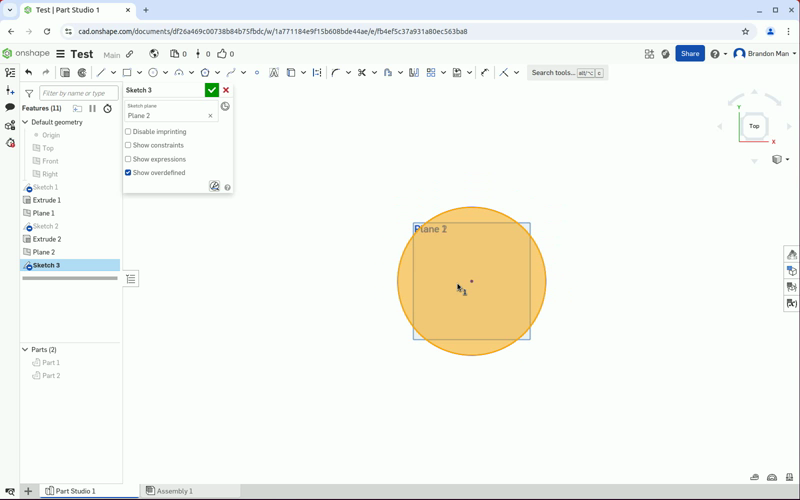
scroll(-6)
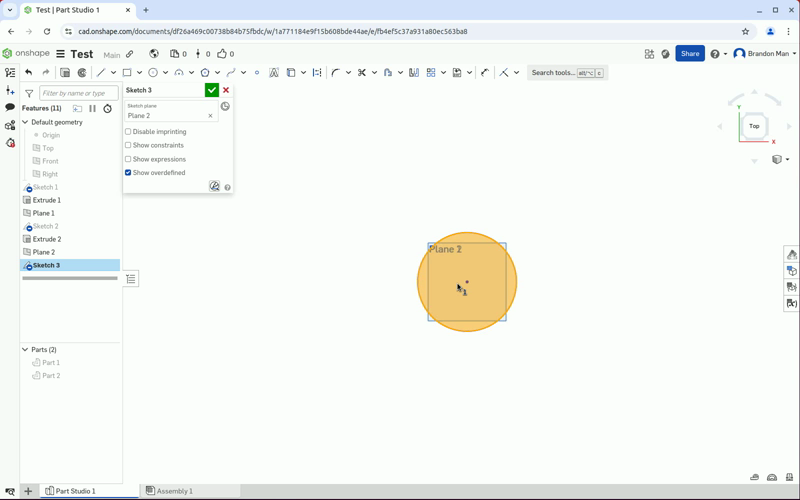
scroll(-6)
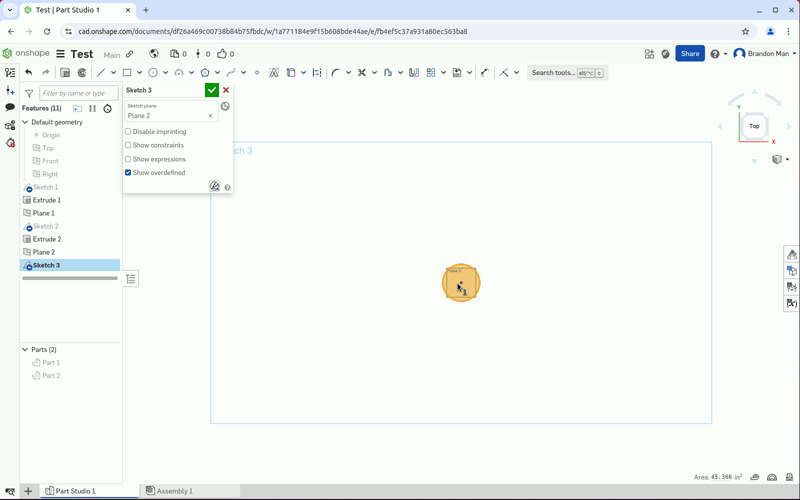
mouse_move(73, 352)
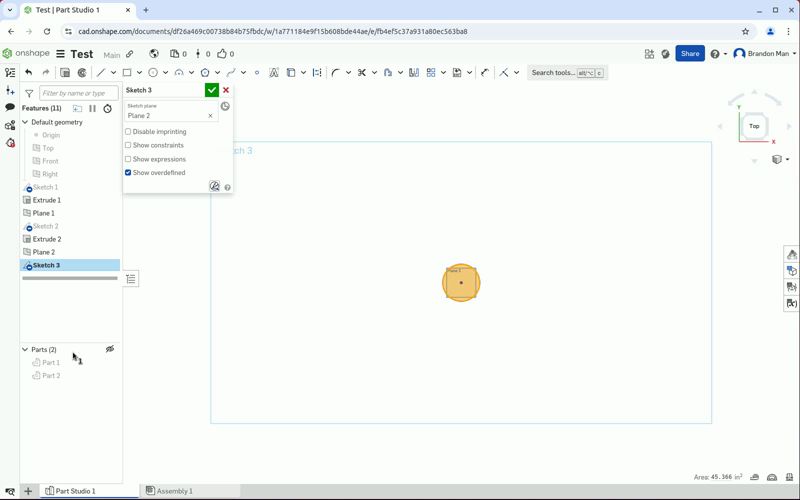
key(shift+y)
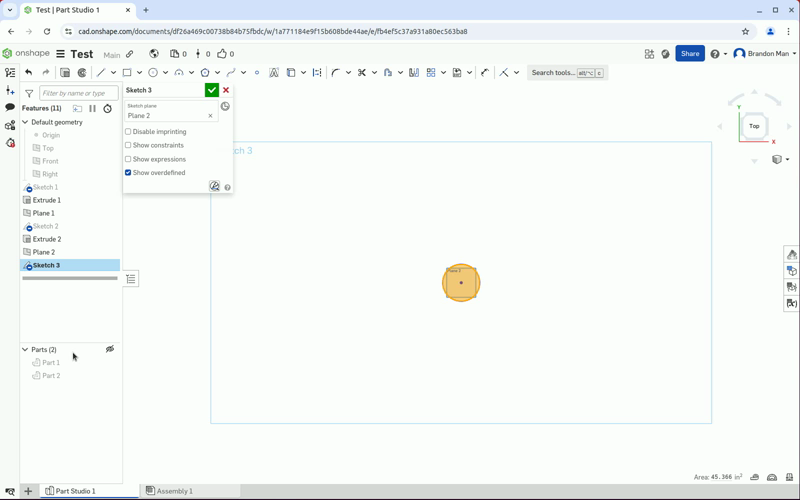
key(shift+e)
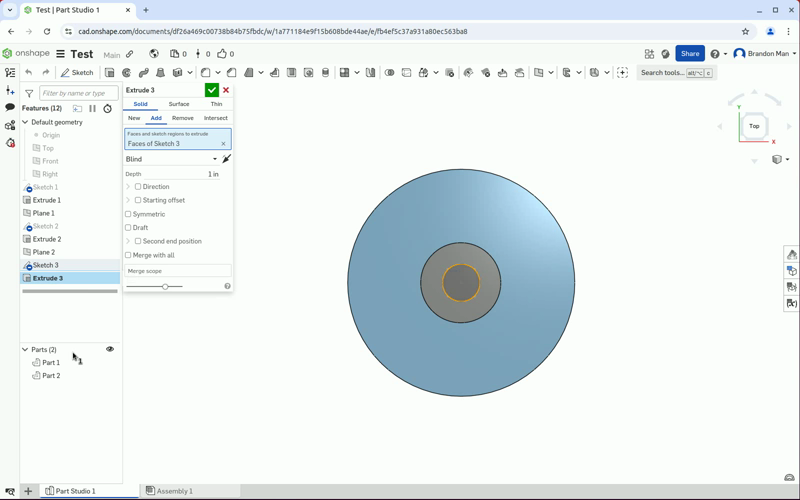
mouse_move(143, 106)
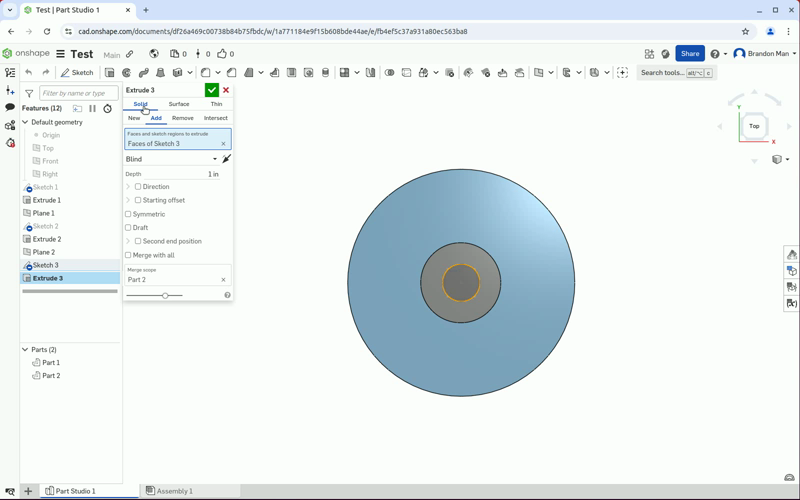
click(143, 106)
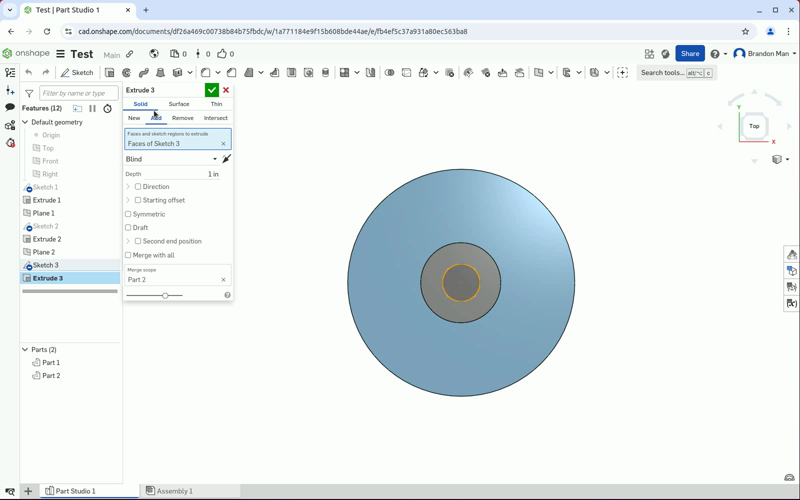
mouse_move(186, 120)
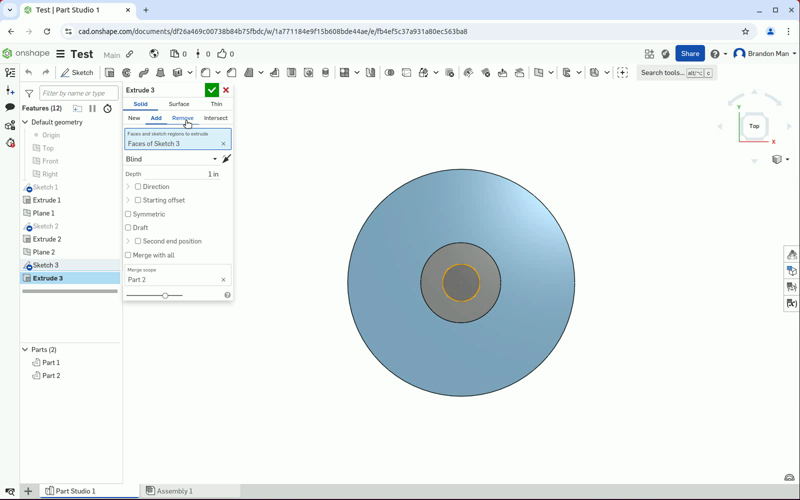
click(186, 120)
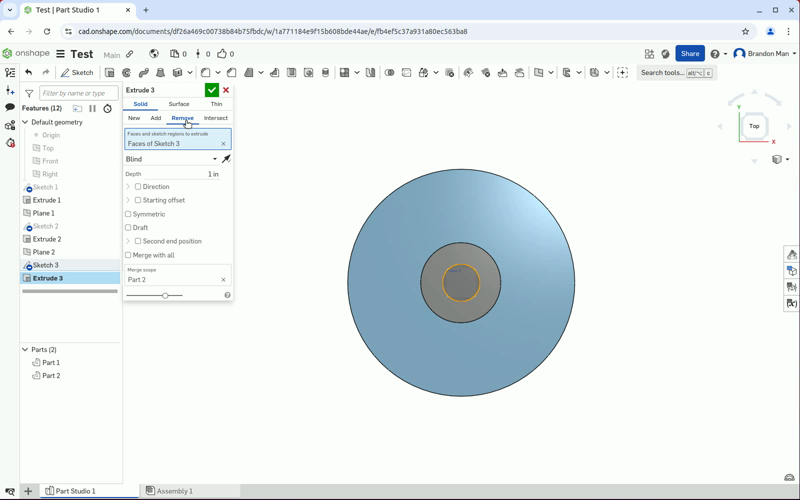
key(tab, 4)
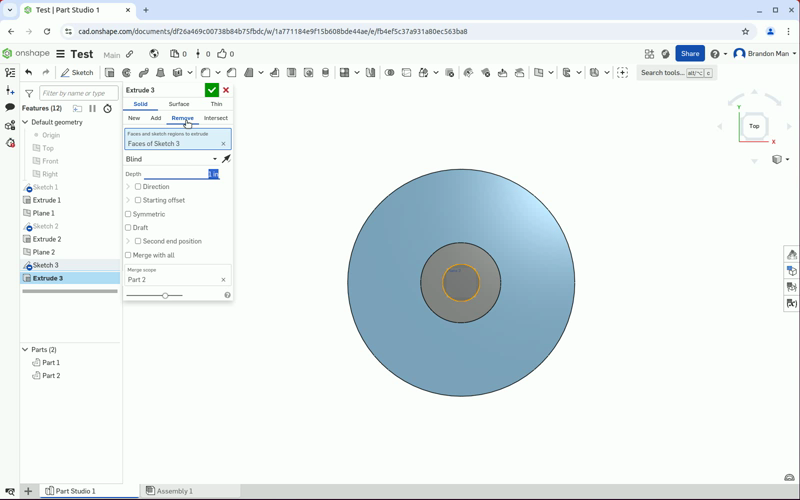
text(30.811)
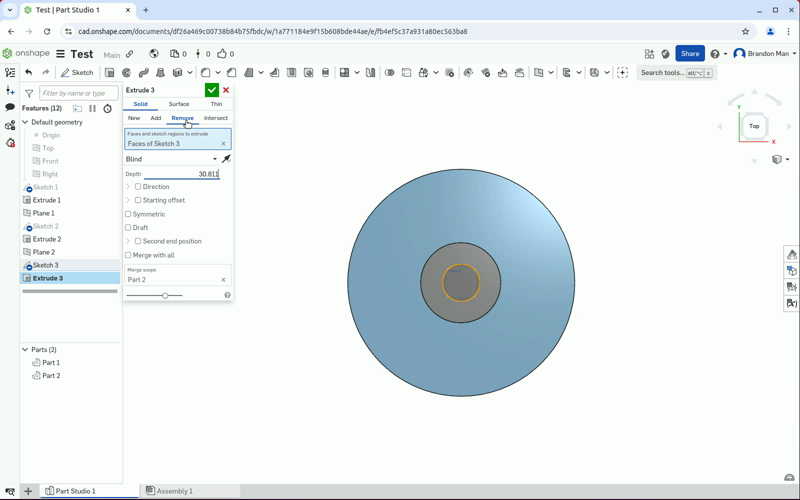
key(tab, 6)
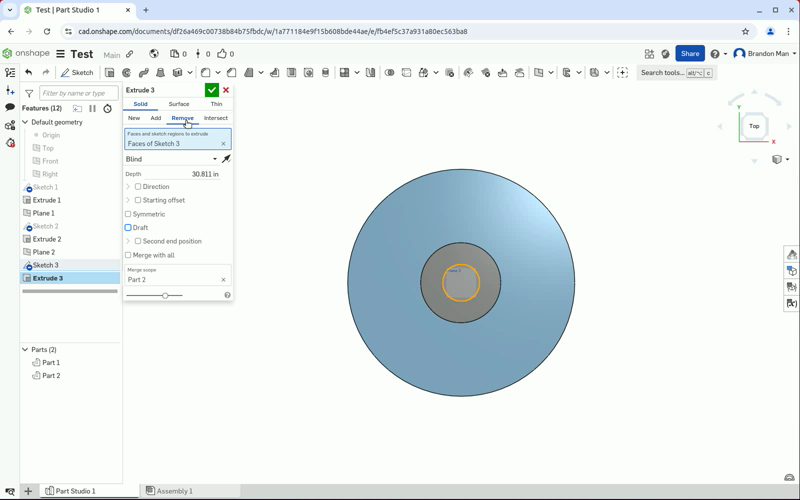
key(space)
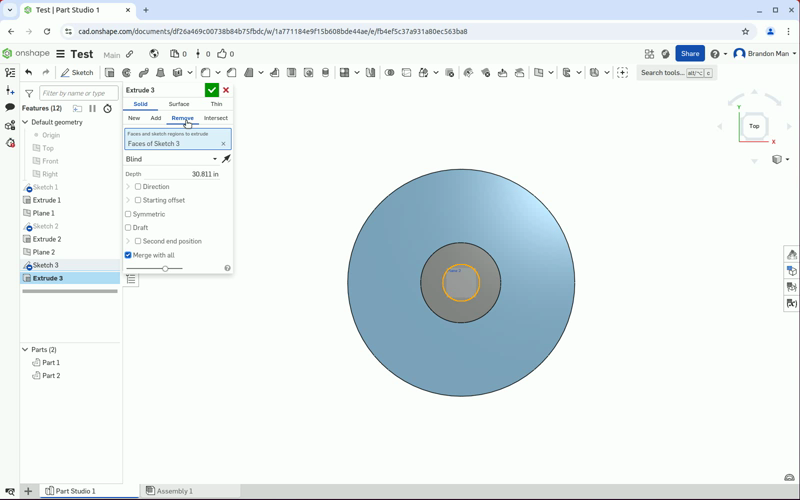
key(enter)
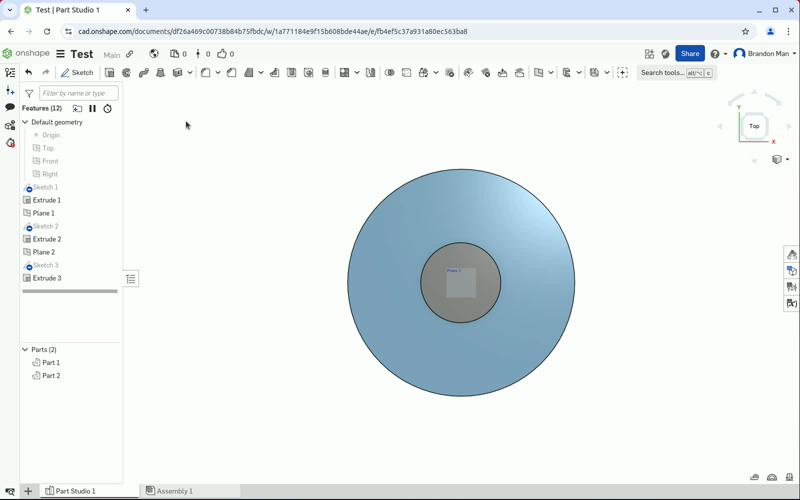
key(shift+h)
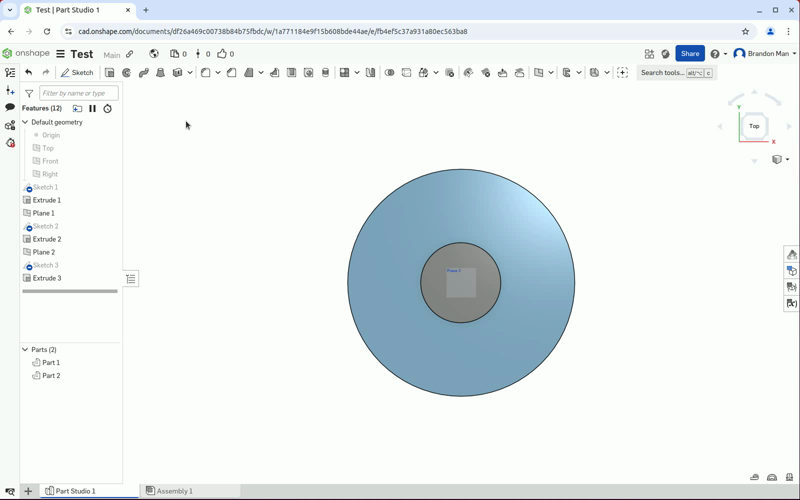
key(shift+h)
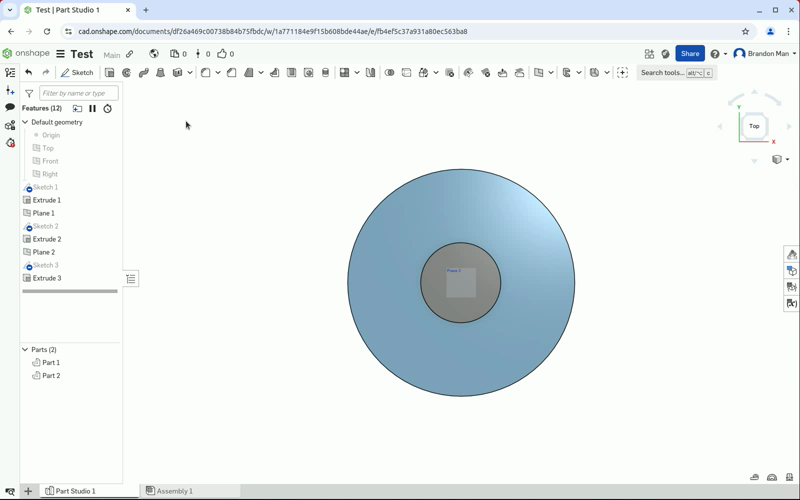
mouse_move(73, 189)
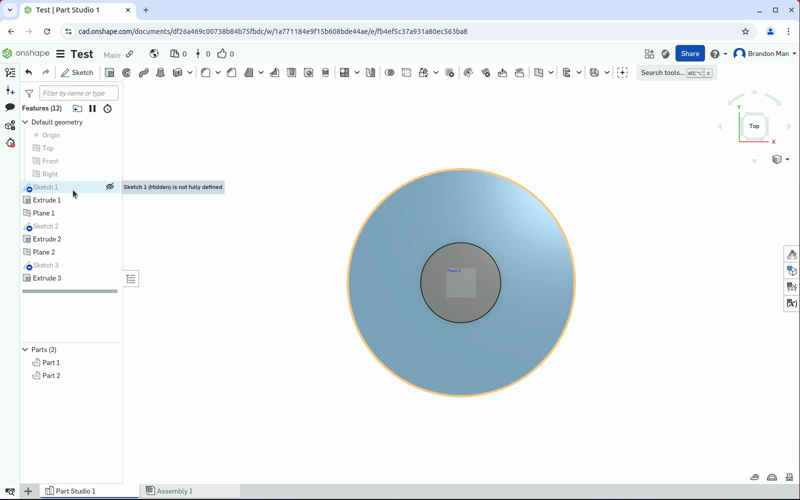
click(73, 189)
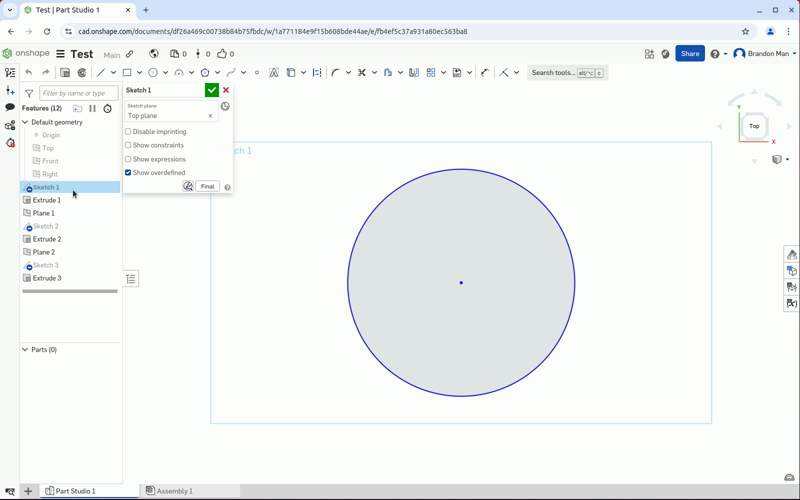
mouse_move(229, 92)
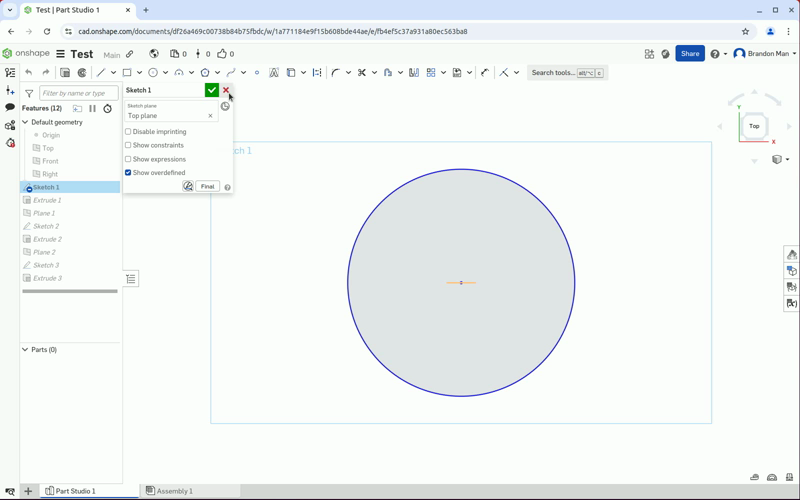
click(229, 92)
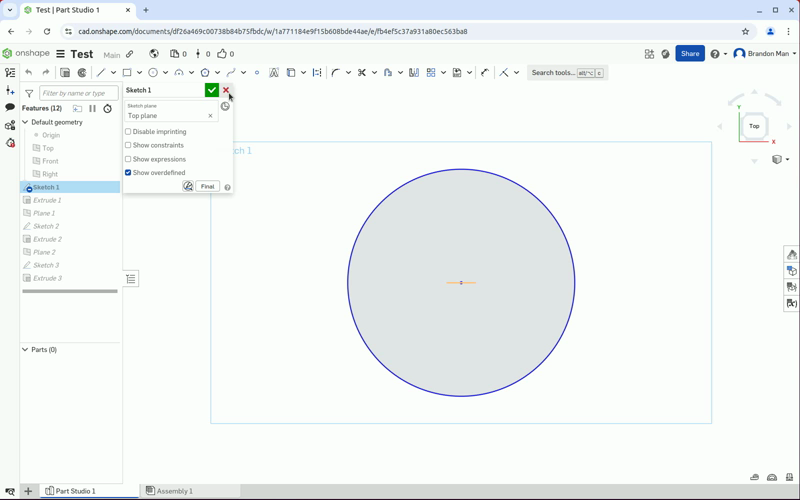
key(shift+s)
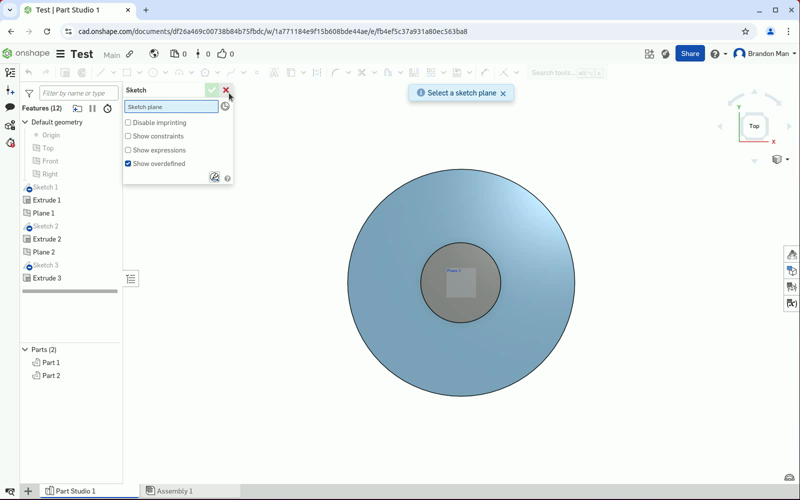
mouse_move(73, 215)
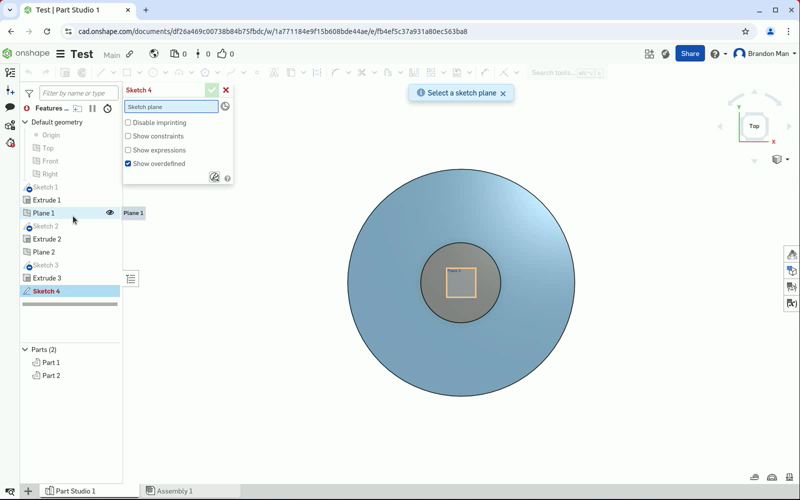
click(73, 215)
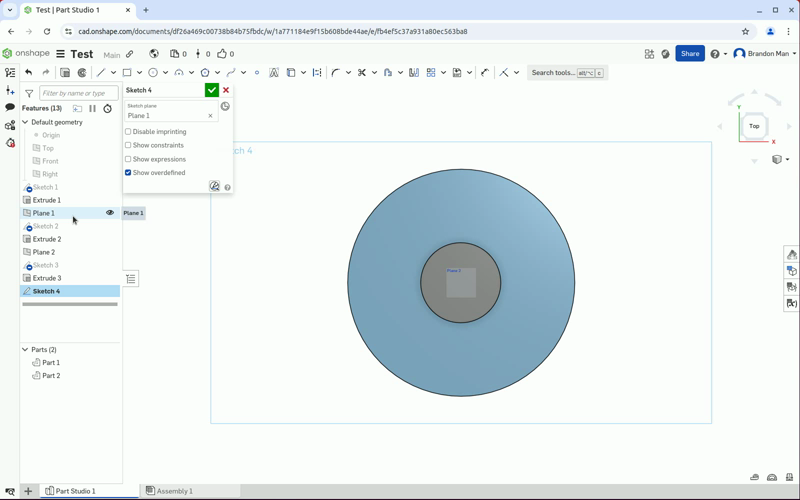
mouse_move(73, 352)
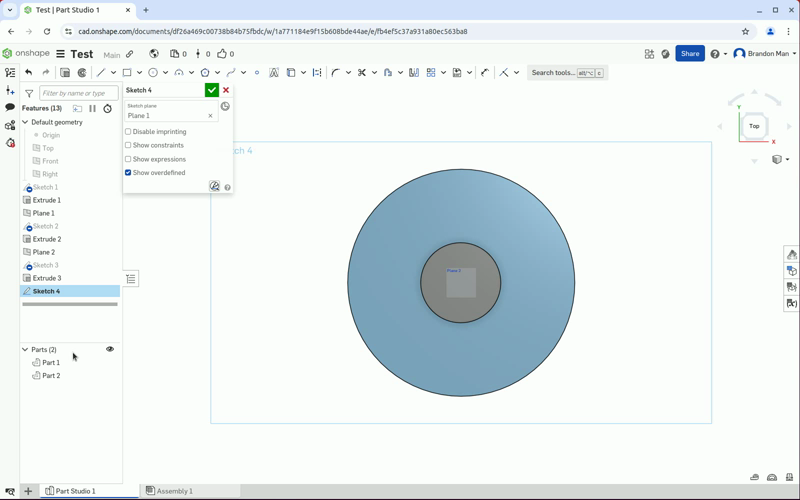
key(y)
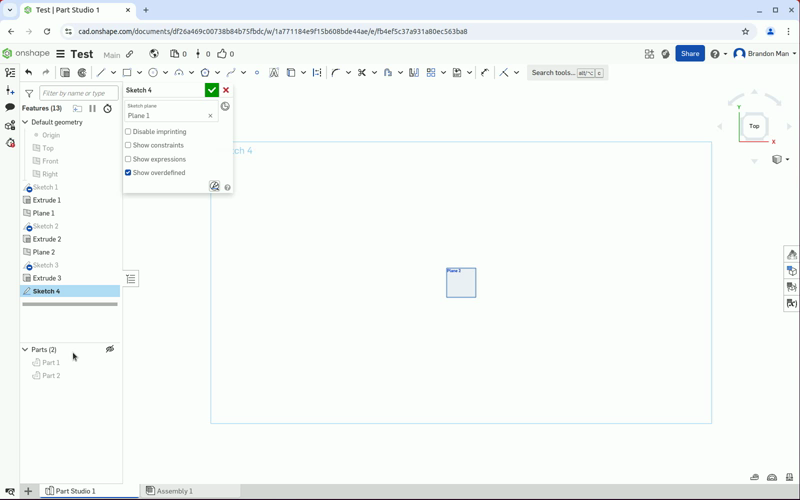
key(c)
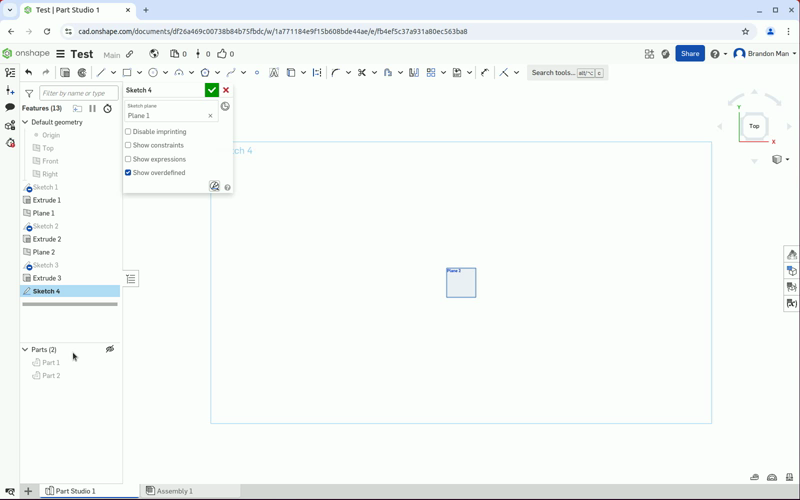
key_down(shift)
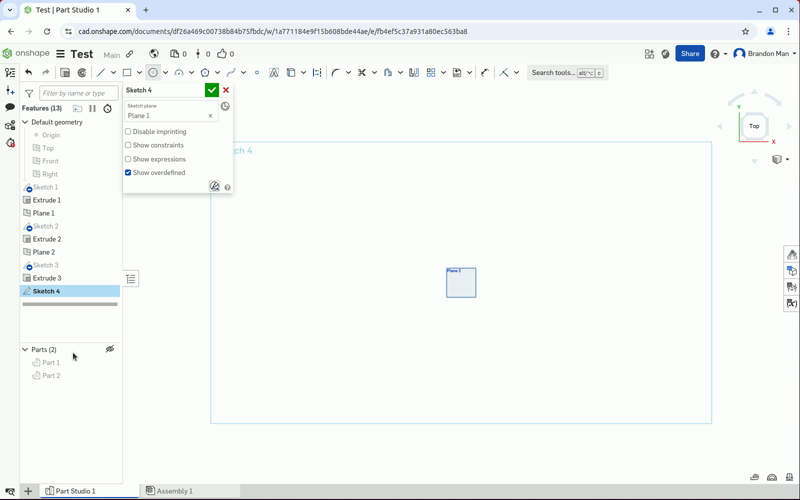
mouse_move(461, 282)
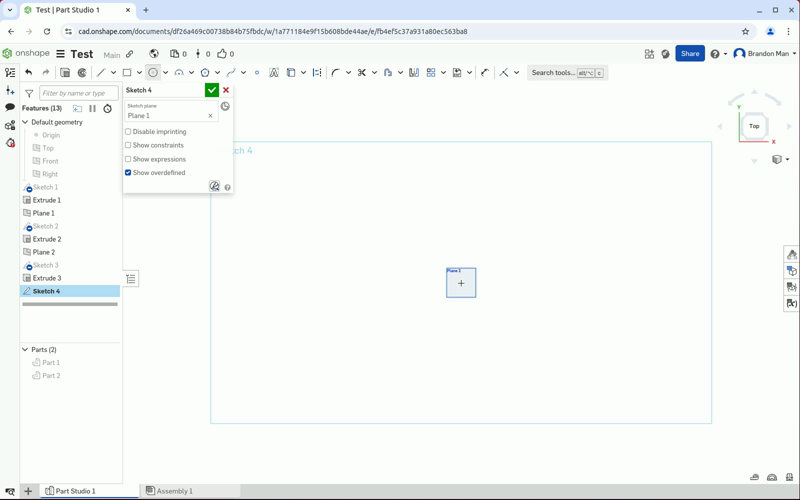
click(461, 282)
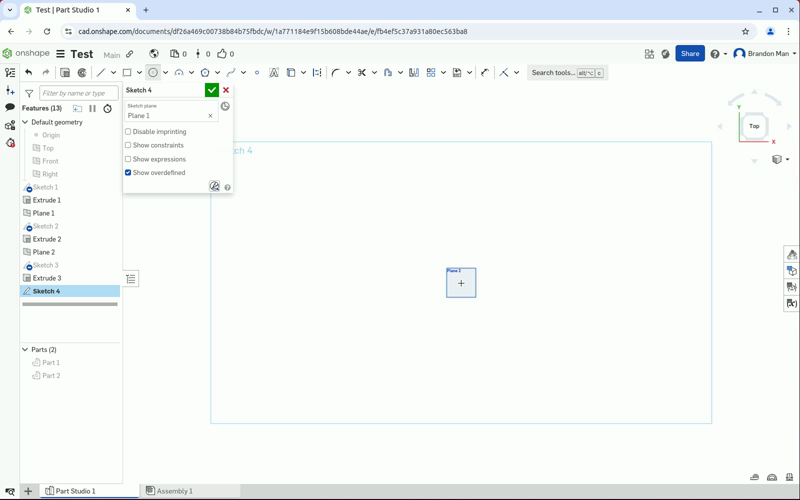
key_up(shift)
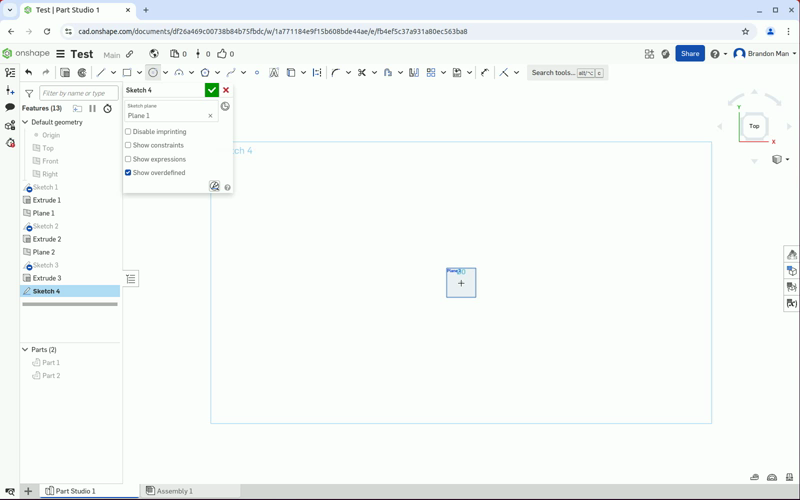
mouse_move(516, 282)
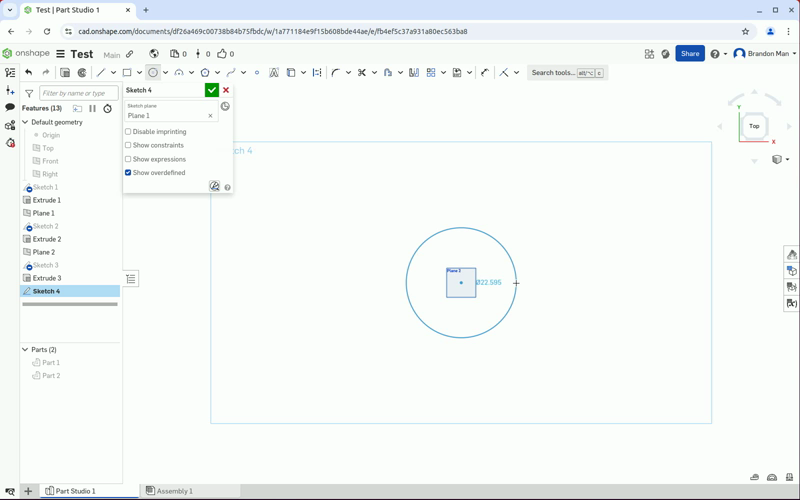
click(516, 282)
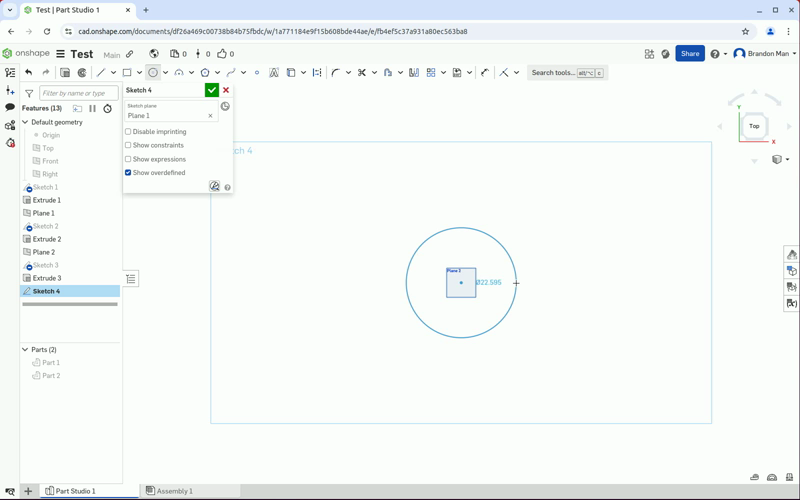
key(esc)
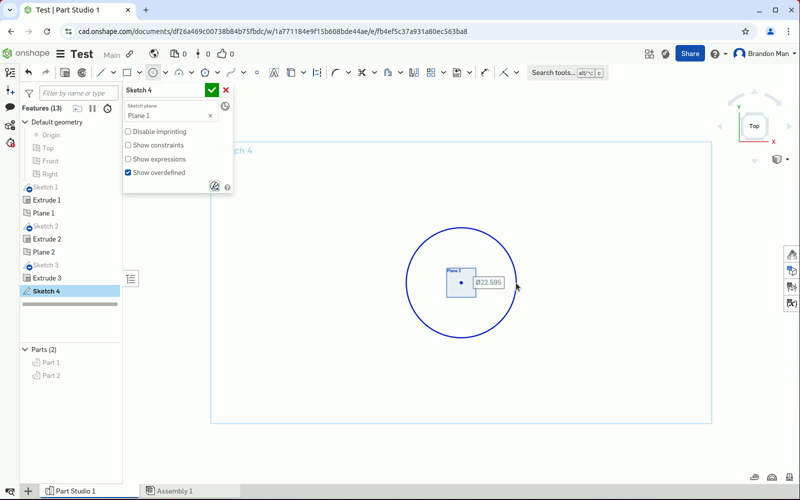
key(c)
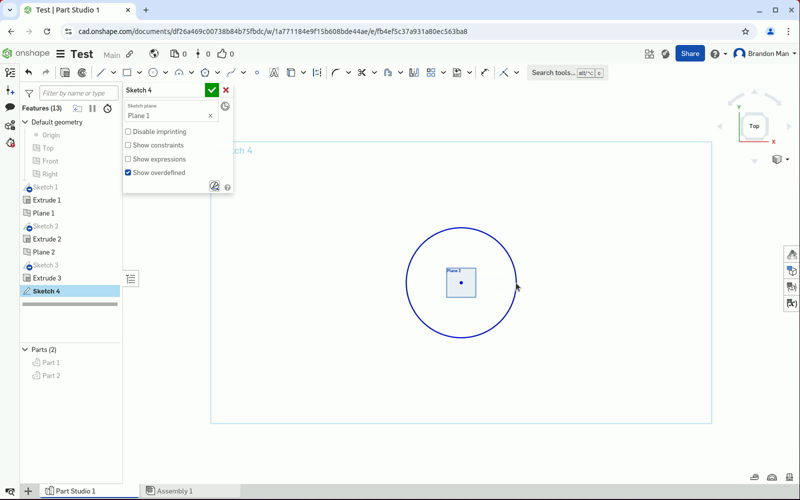
key_down(shift)
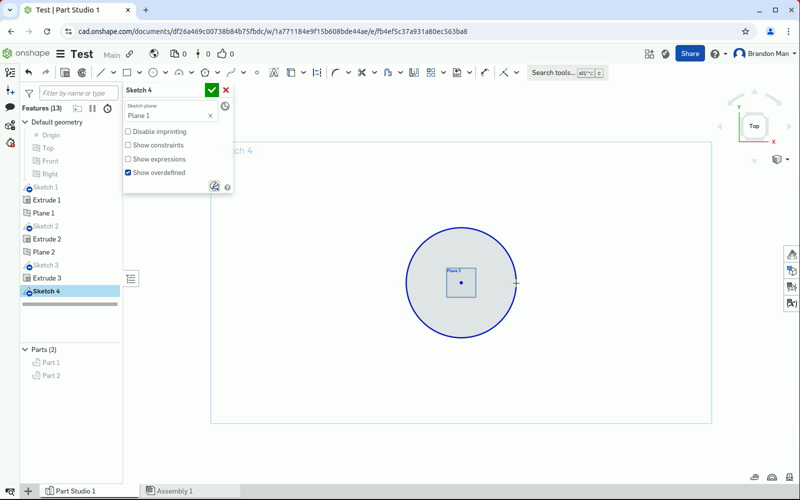
mouse_move(461, 282)
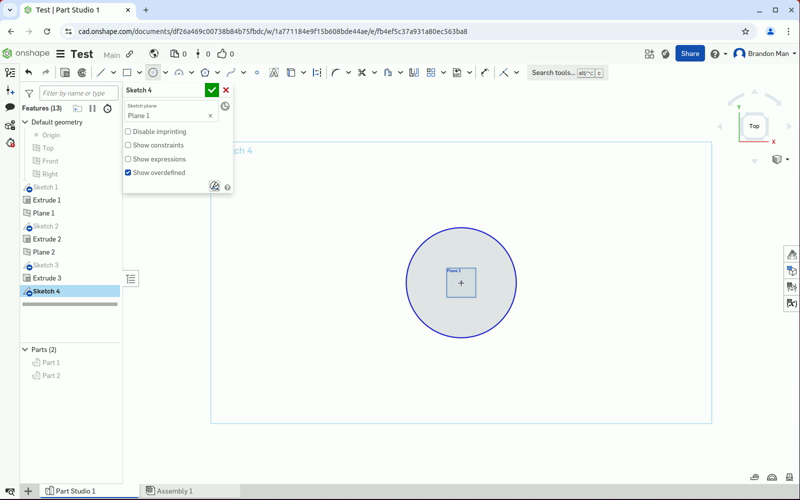
click(461, 282)
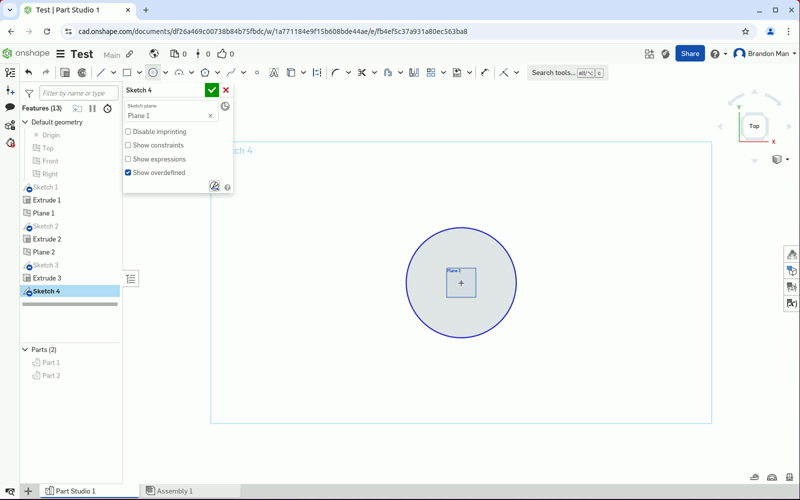
key_up(shift)
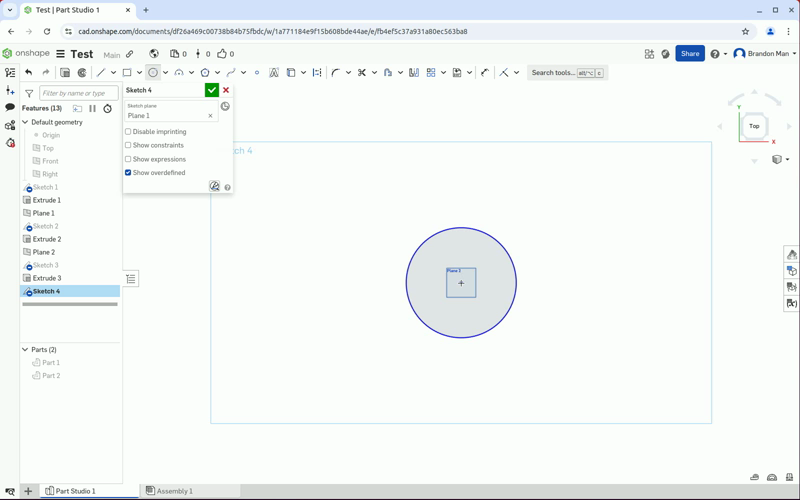
mouse_move(501, 282)
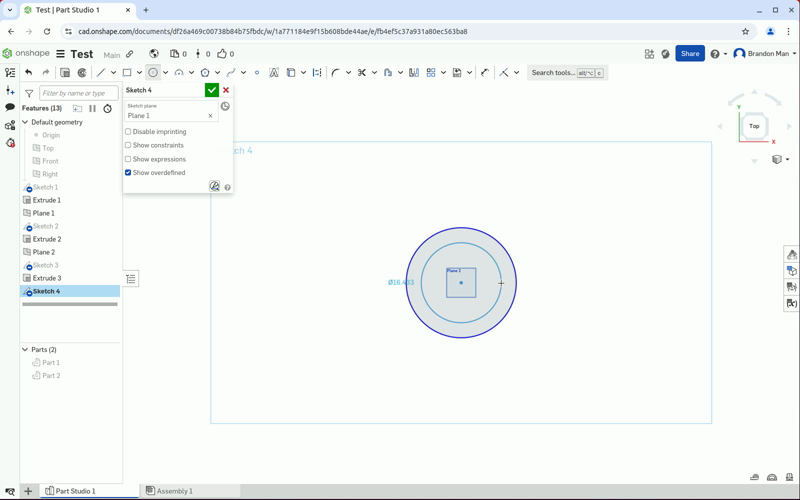
click(501, 282)
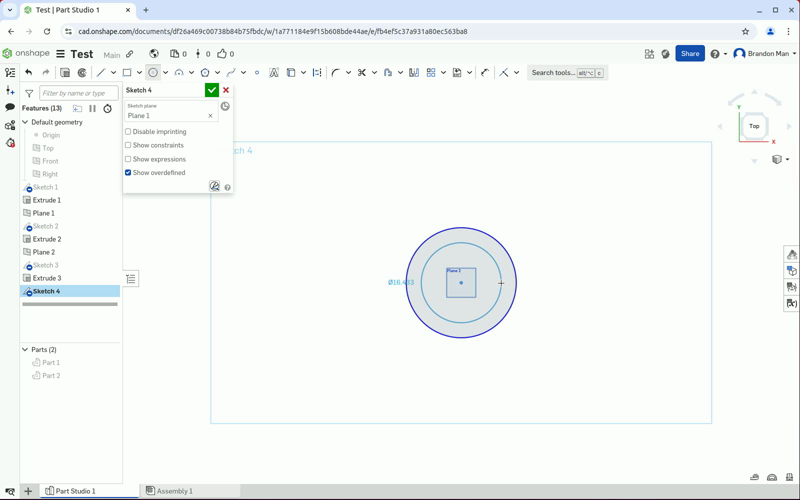
key(esc)
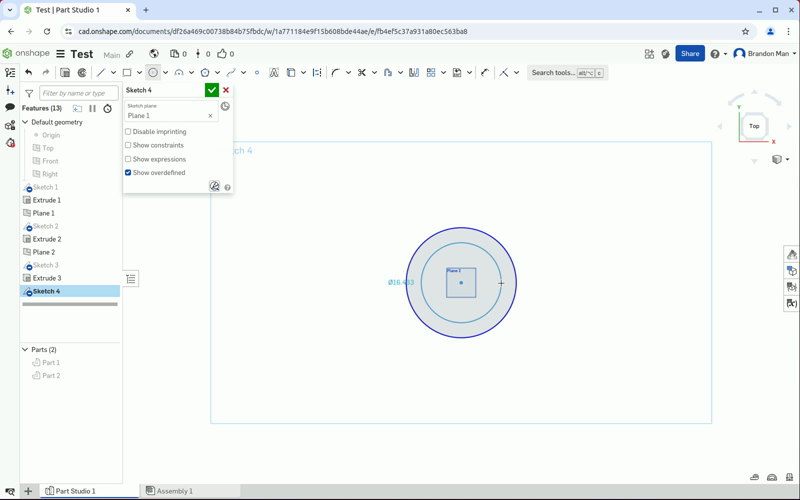
mouse_move(483, 243)
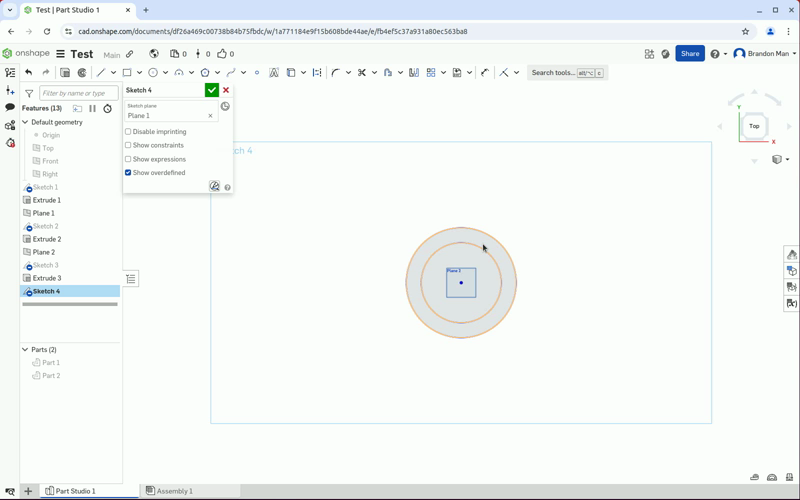
click(483, 243)
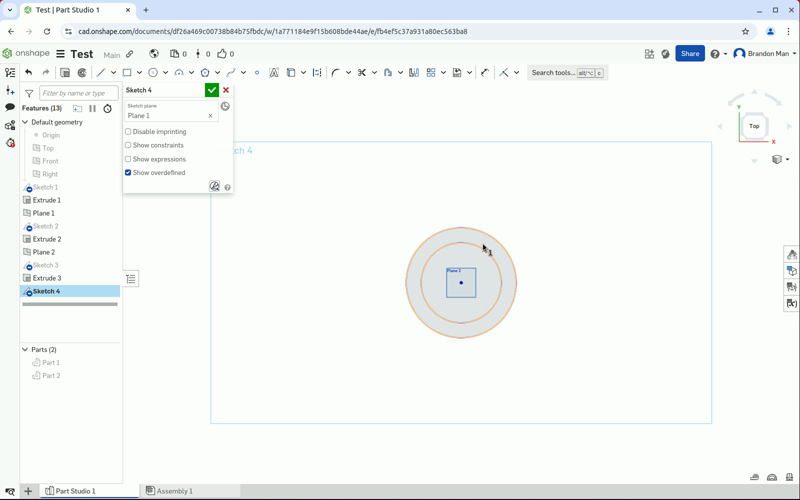
mouse_move(73, 352)
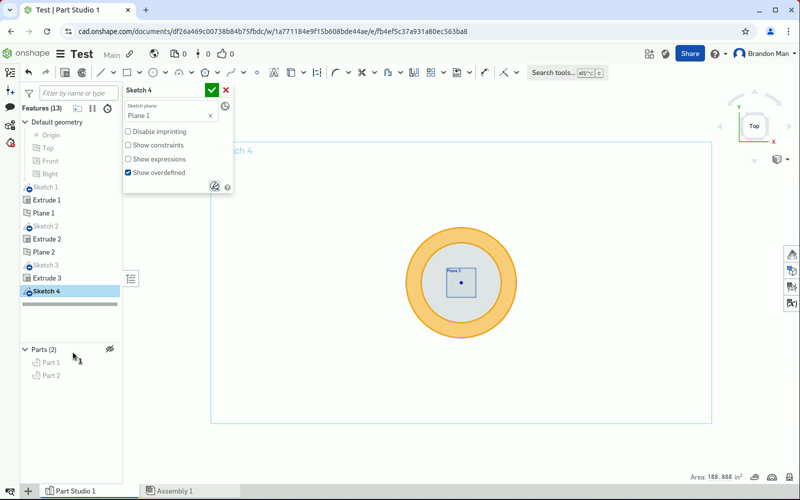
key(shift+y)
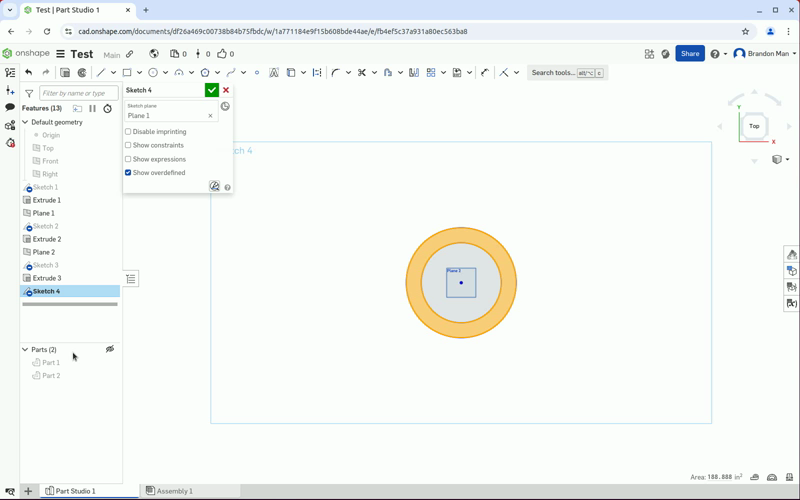
key(shift+e)
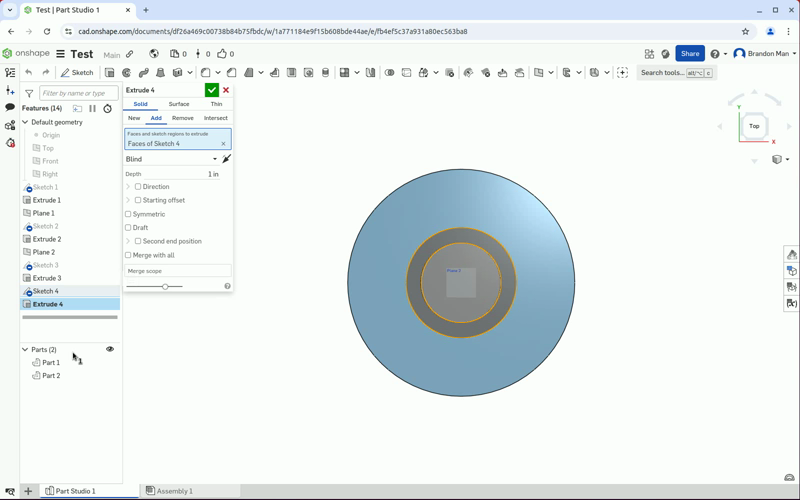
mouse_move(143, 106)
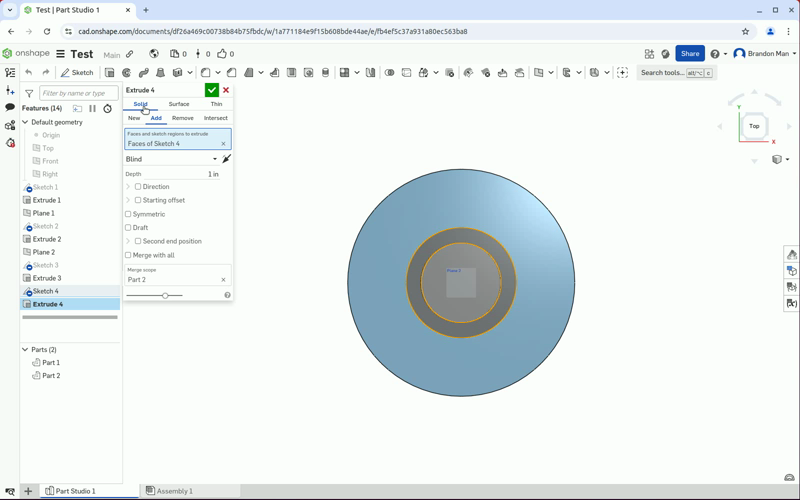
click(143, 106)
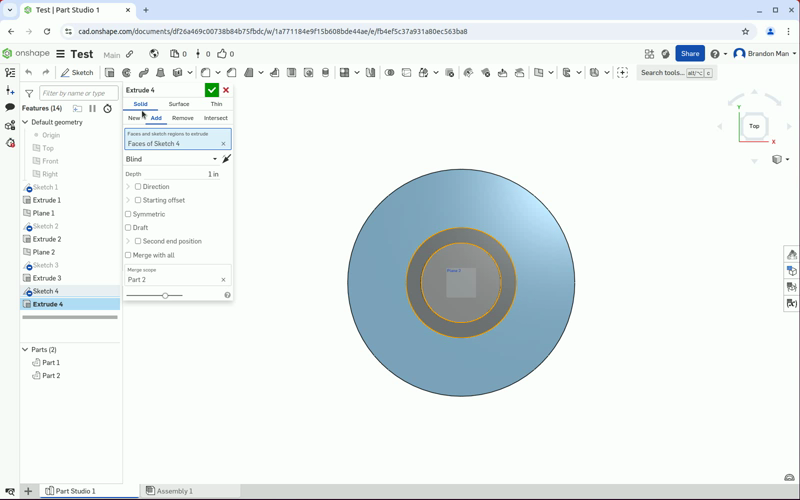
mouse_move(137, 120)
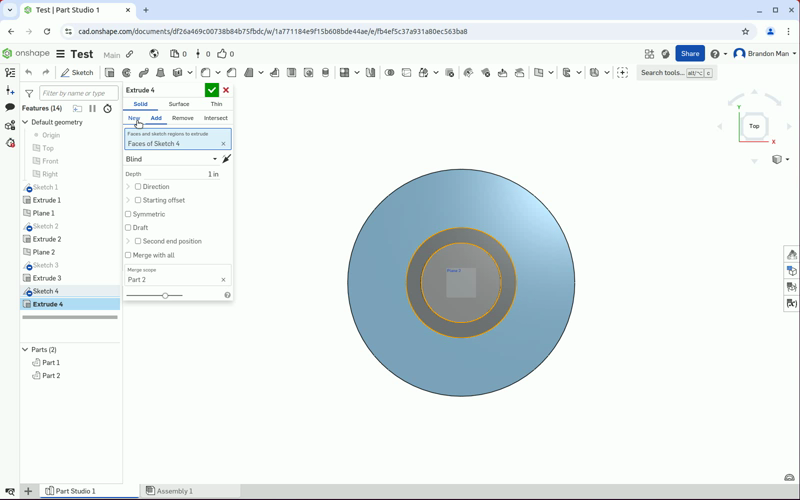
click(137, 120)
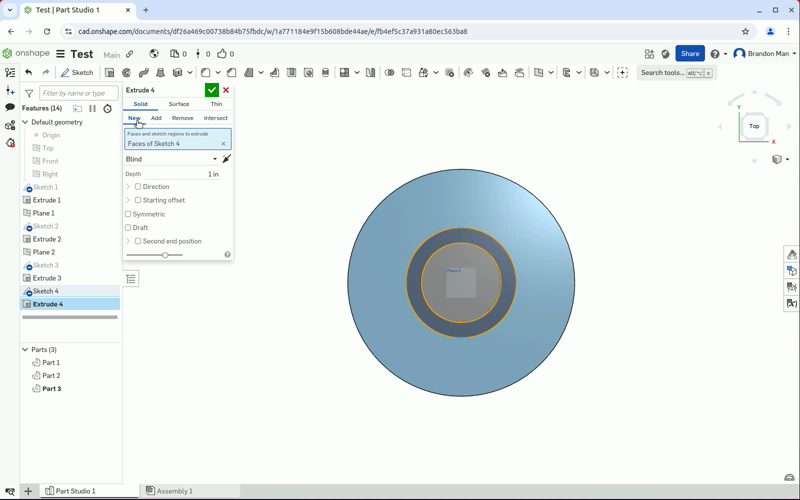
key(tab, 4)
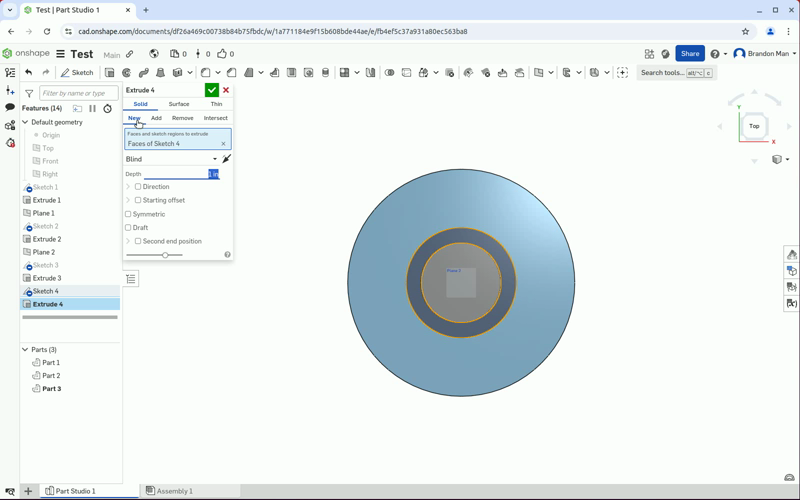
text(0.963)
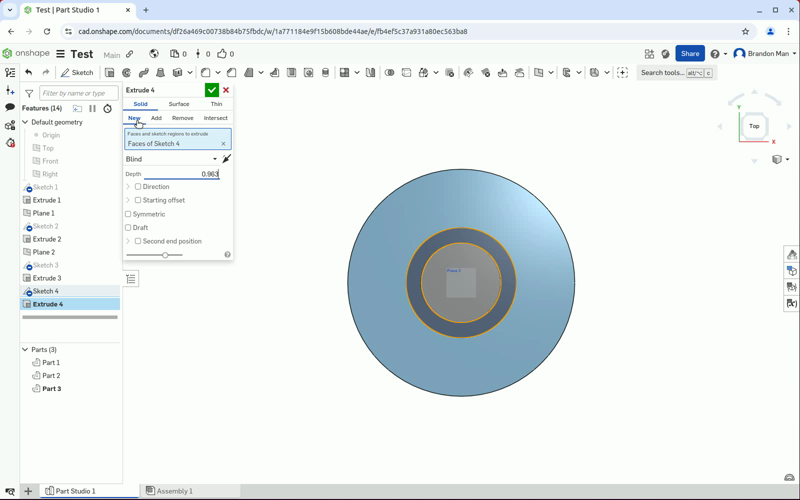
key(enter)
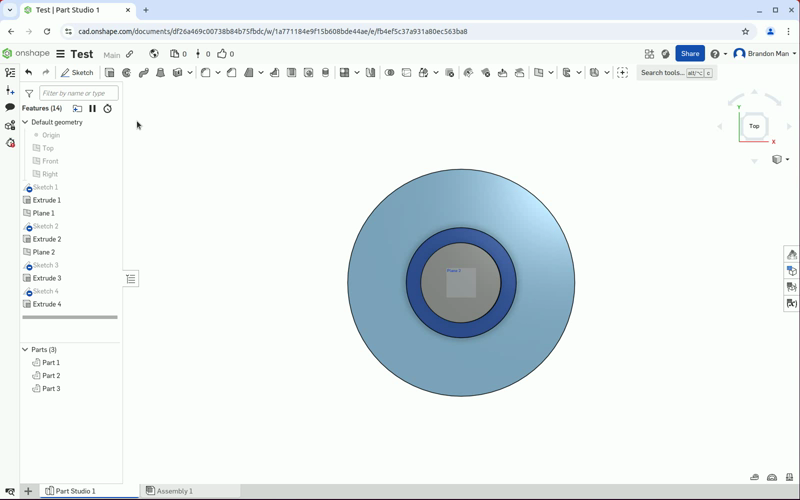
key(shift+h)
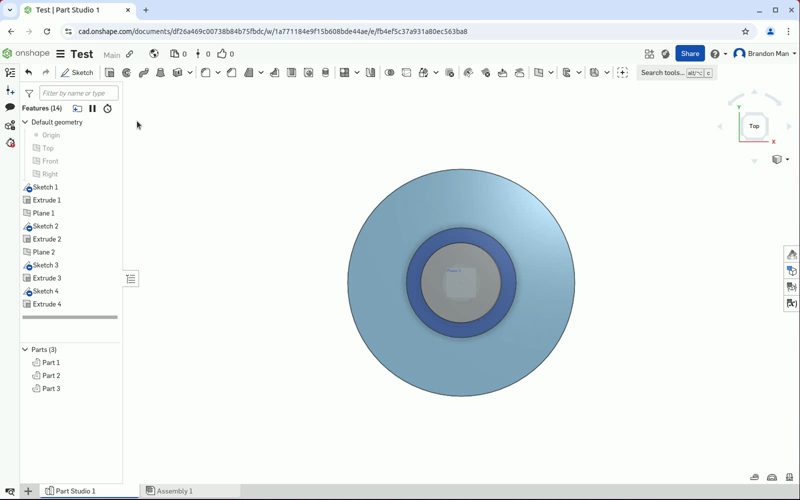
key(shift+h)
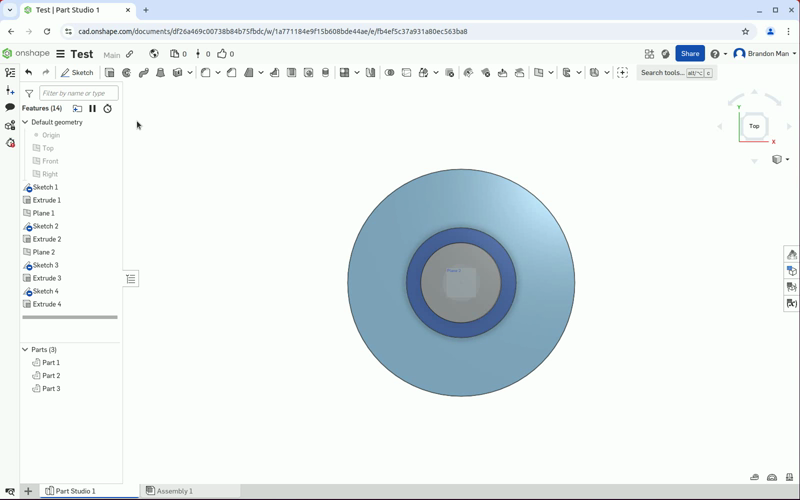
key(shift+7)
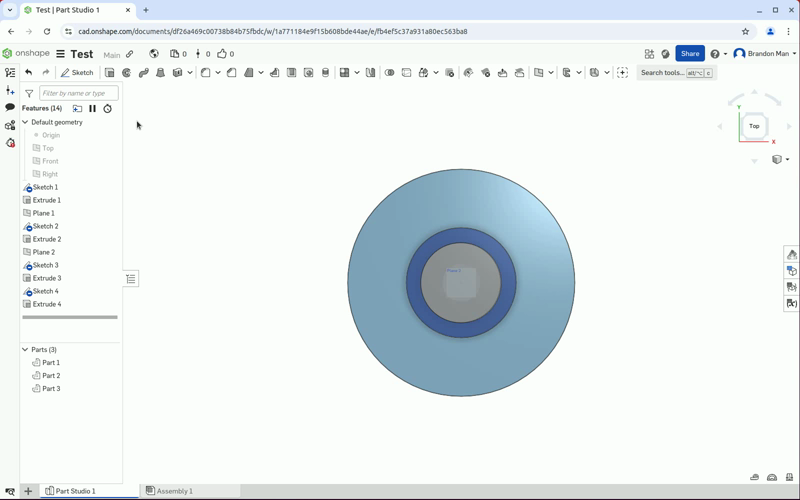
key(up, 3)
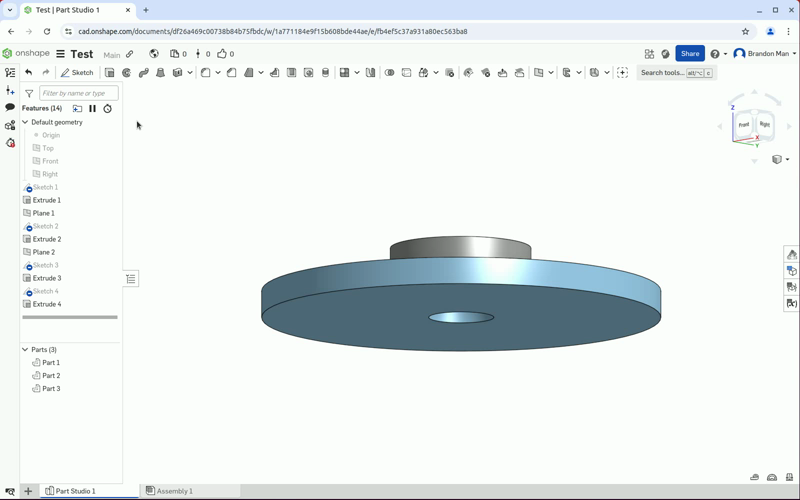
key(left, 3)
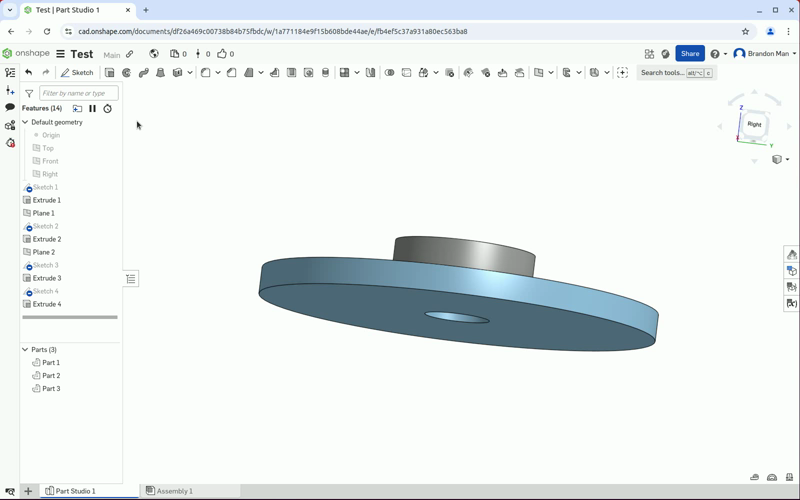
key(right, 3)
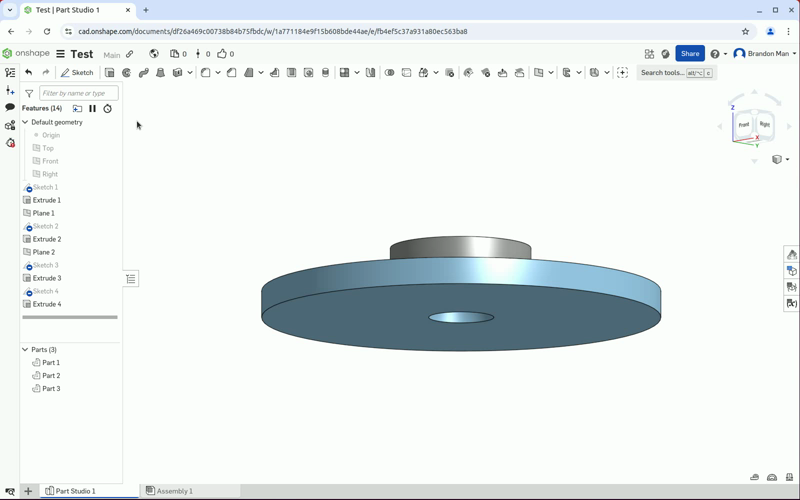
key(down, 3)
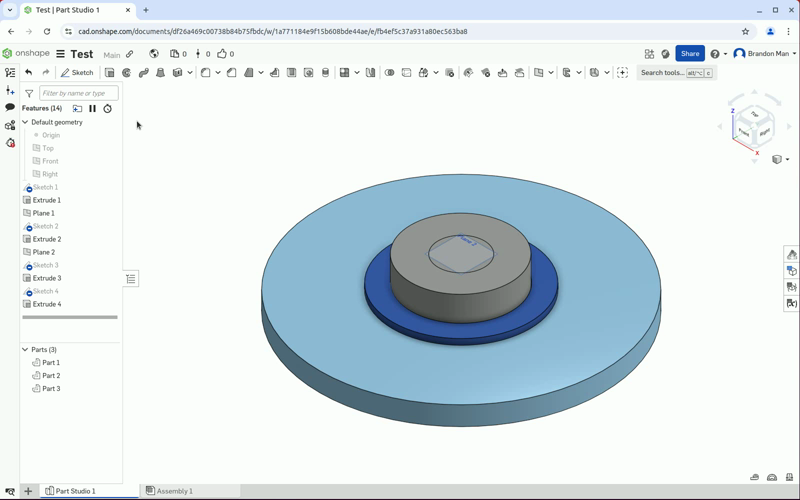
mouse_move(73, 189)
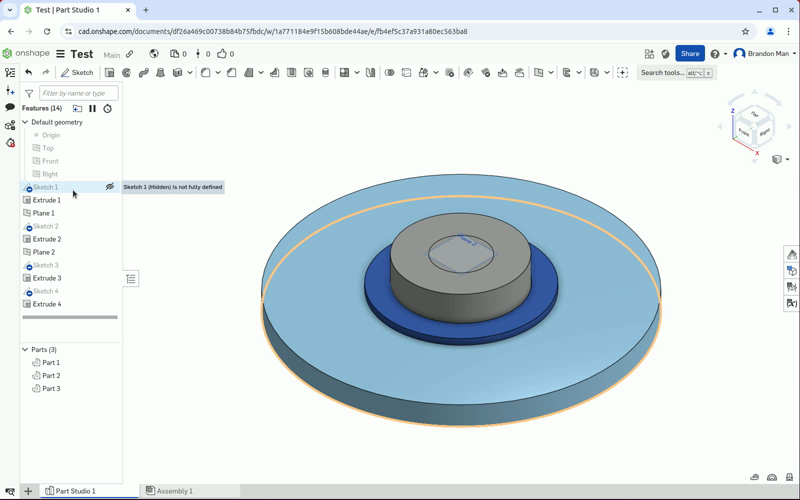
click(73, 189)